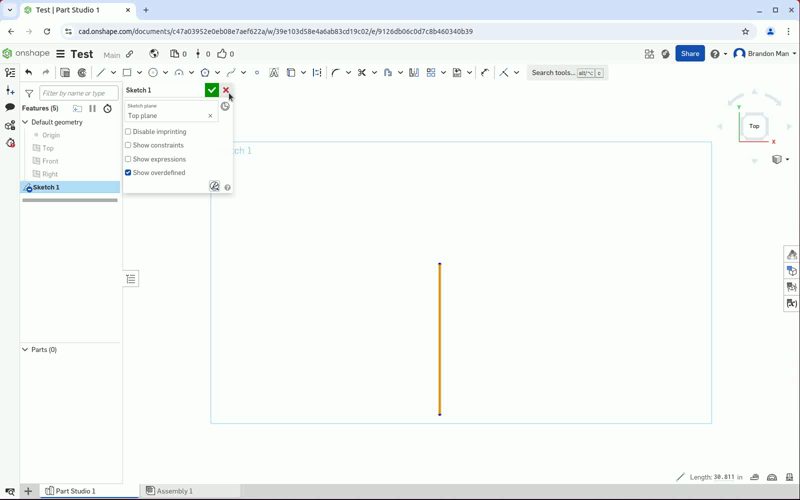
key(shift+h)
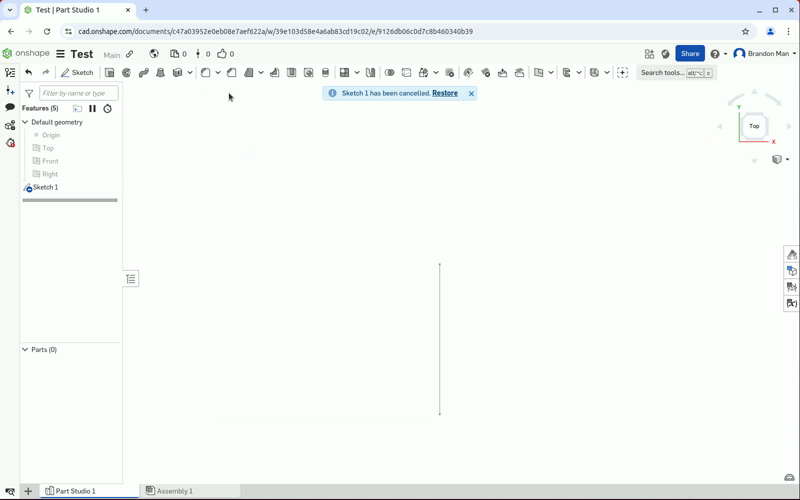
key(shift+s)
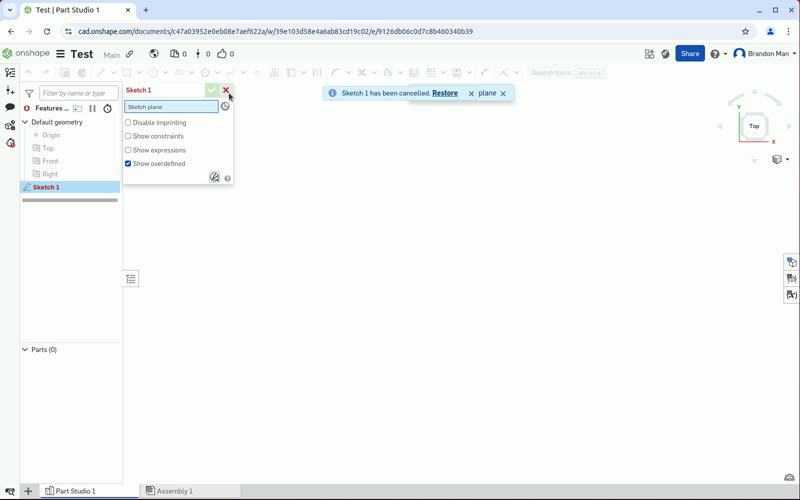
mouse_move(73, 150)
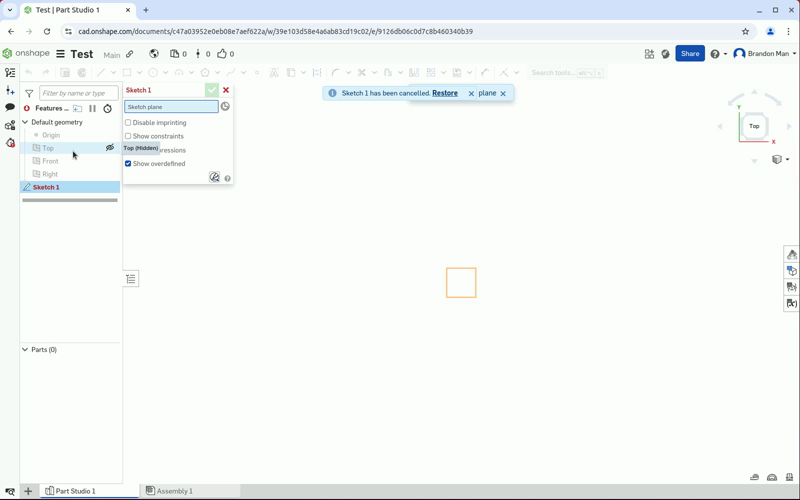
click(73, 150)
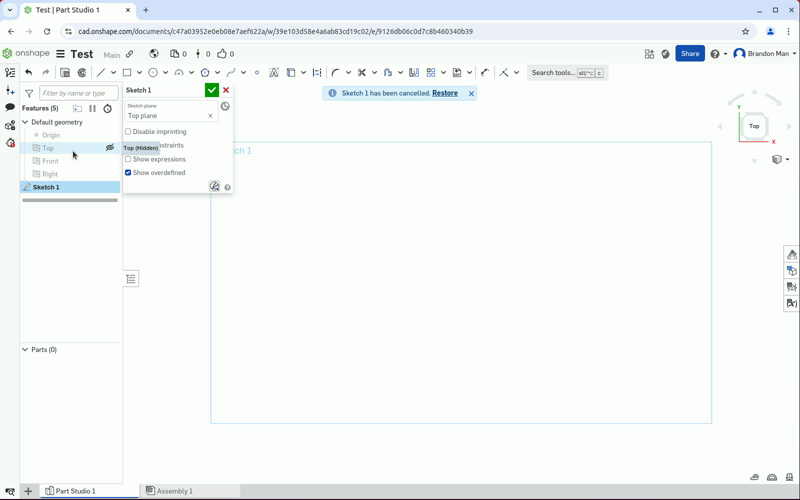
mouse_move(73, 352)
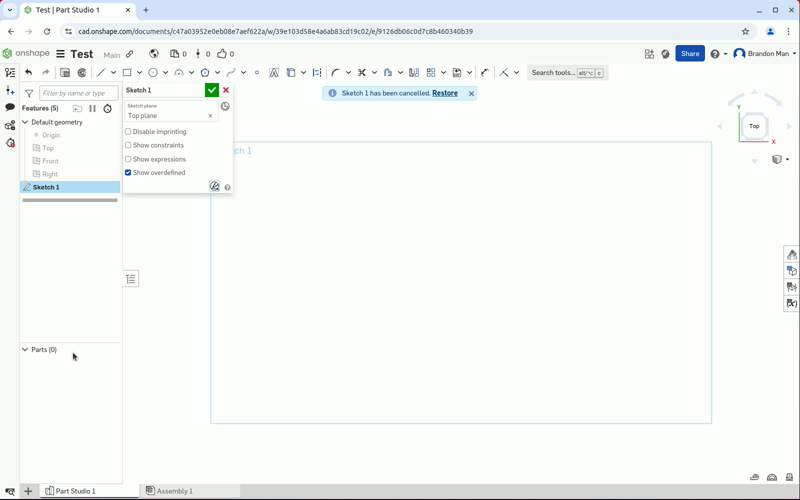
key(y)
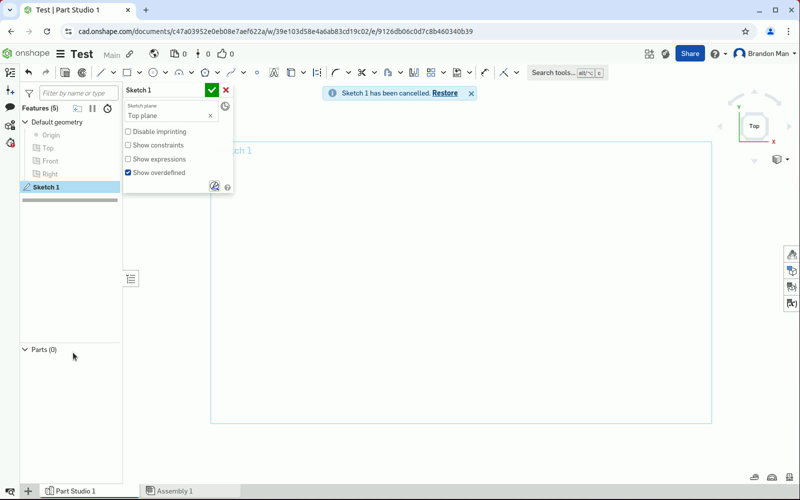
key(l)
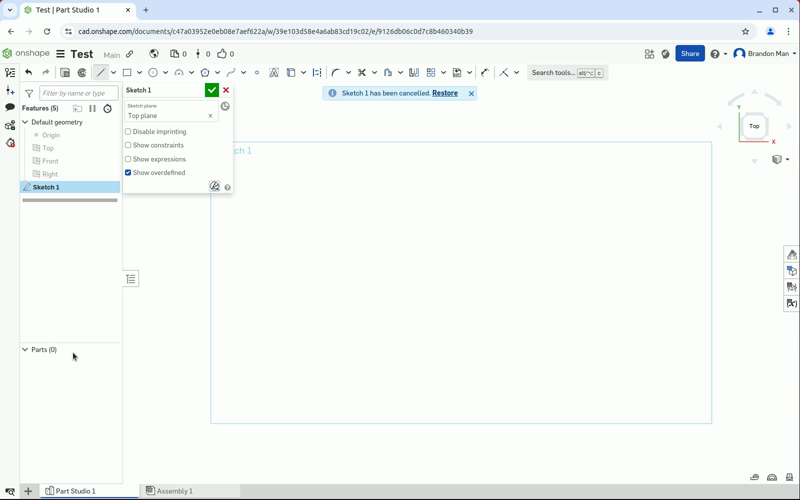
key_down(shift)
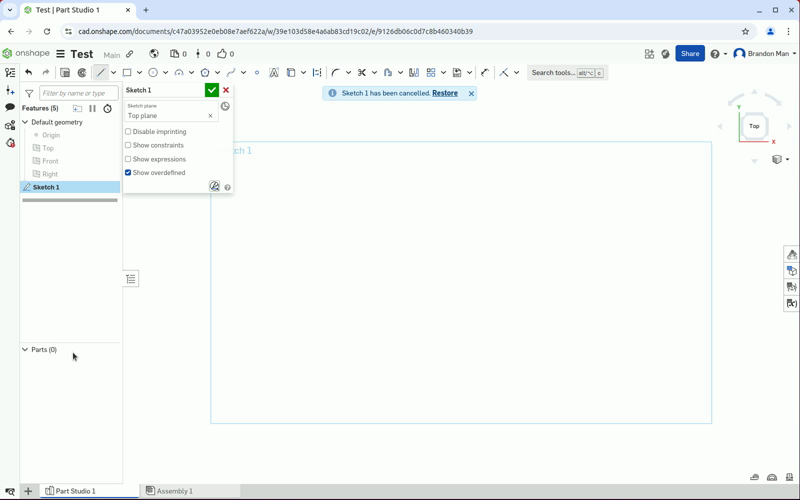
mouse_move(438, 318)
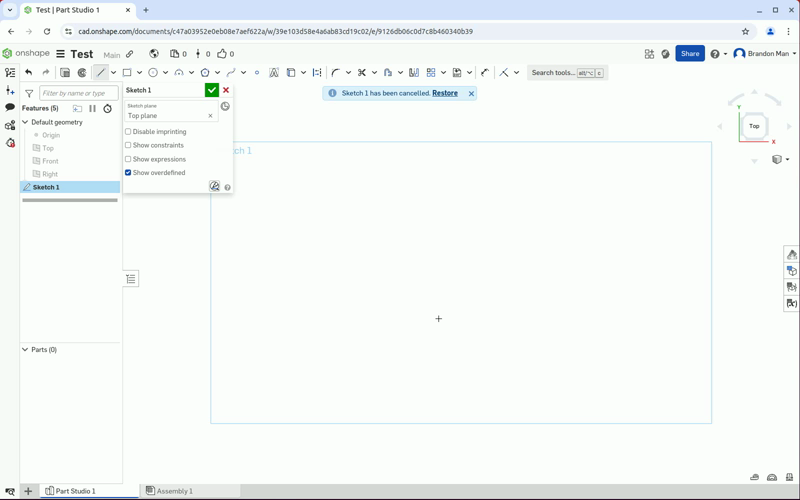
click(438, 318)
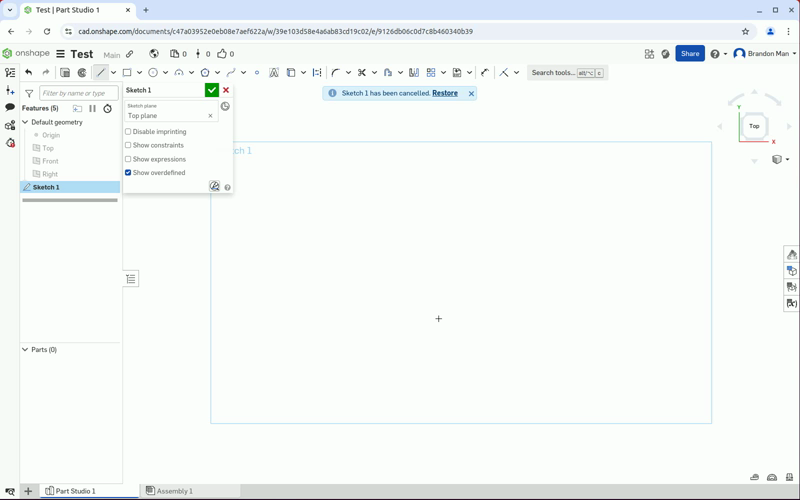
key_up(shift)
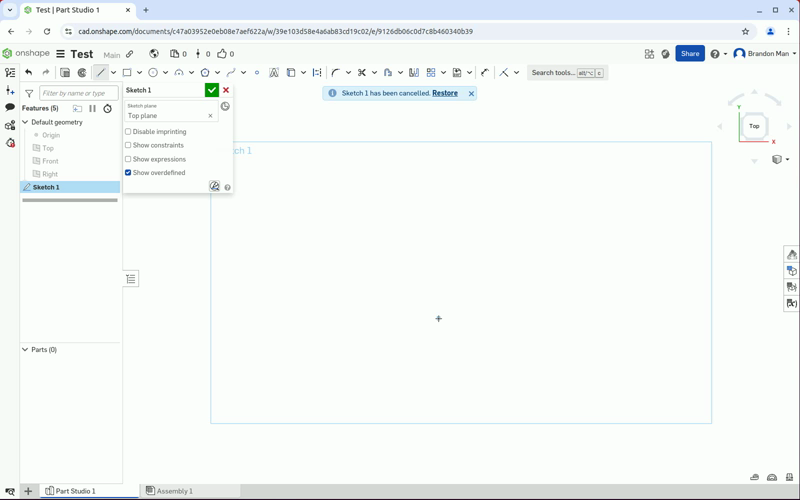
key_down(shift)
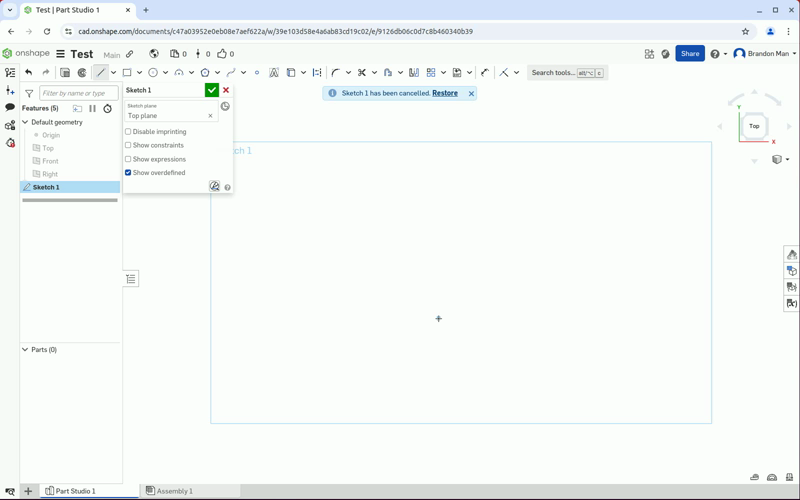
mouse_move(541, 318)
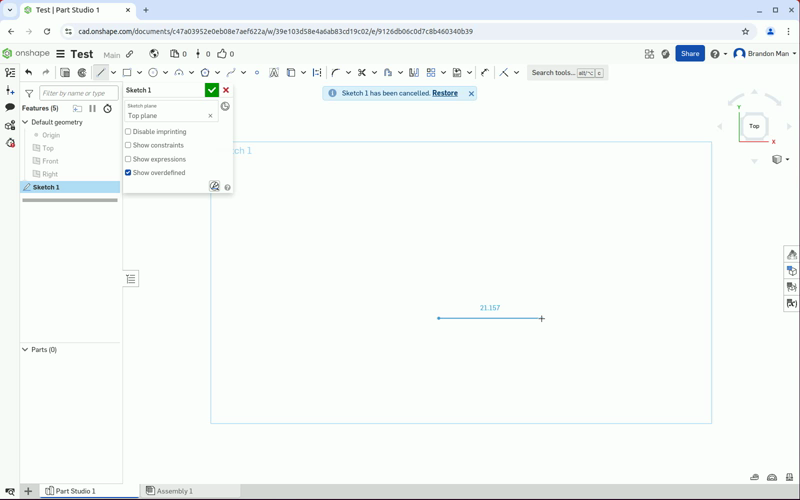
click(541, 318)
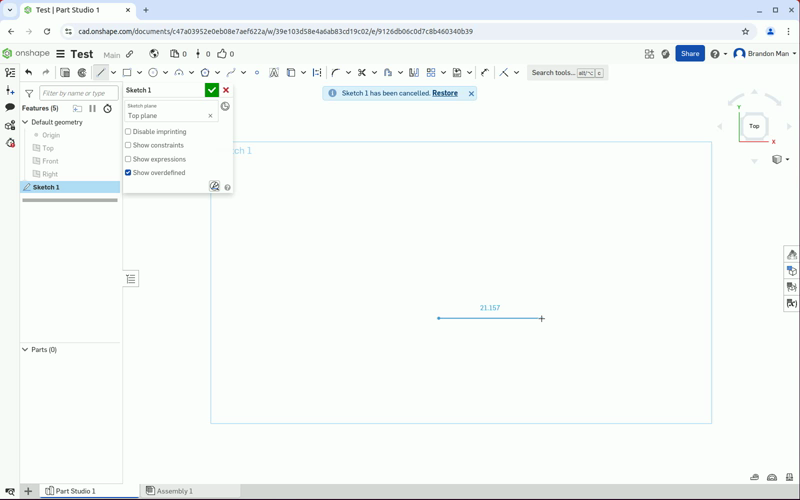
key_up(shift)
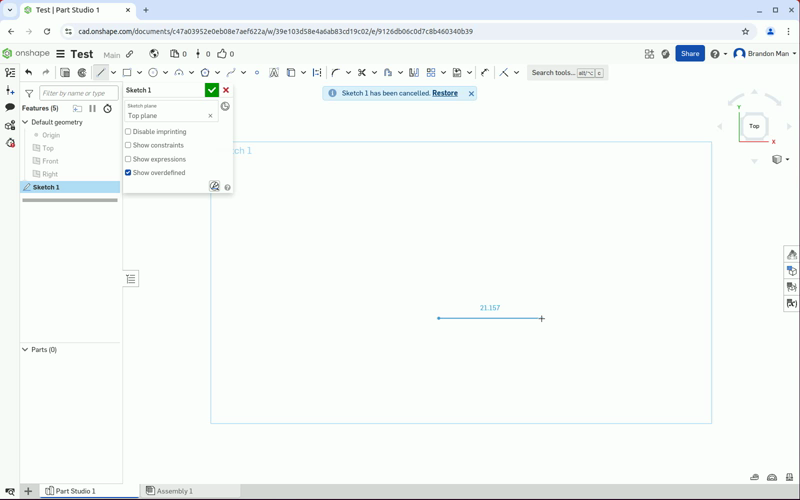
key_down(shift)
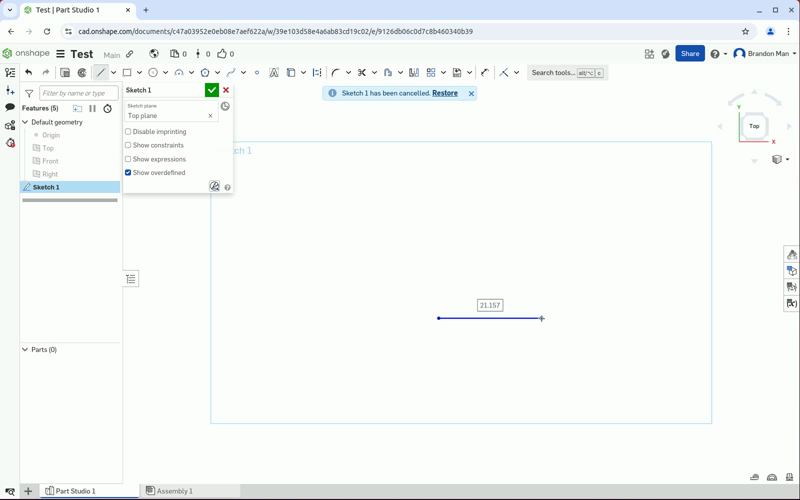
mouse_move(541, 214)
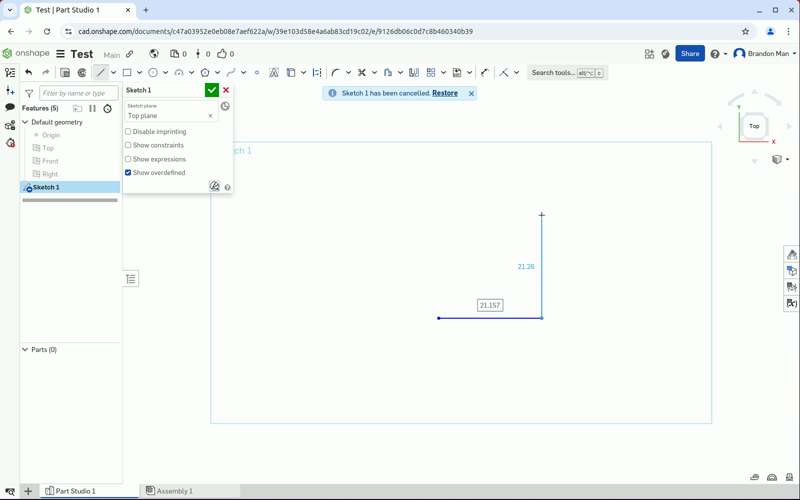
click(541, 214)
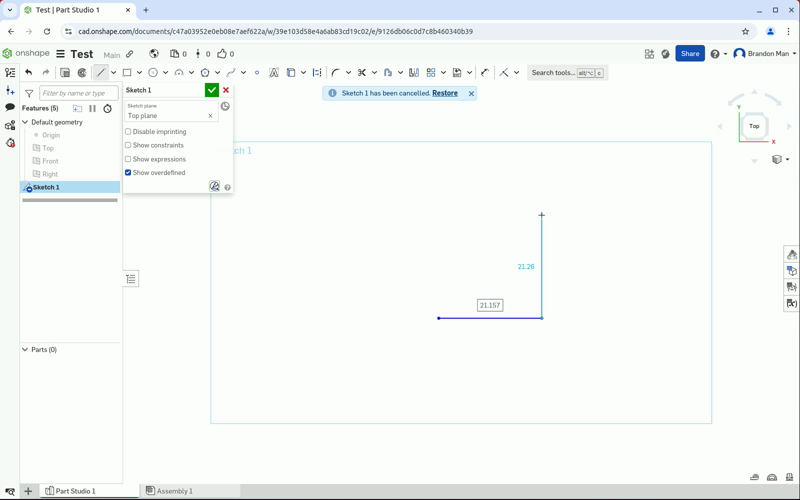
key_up(shift)
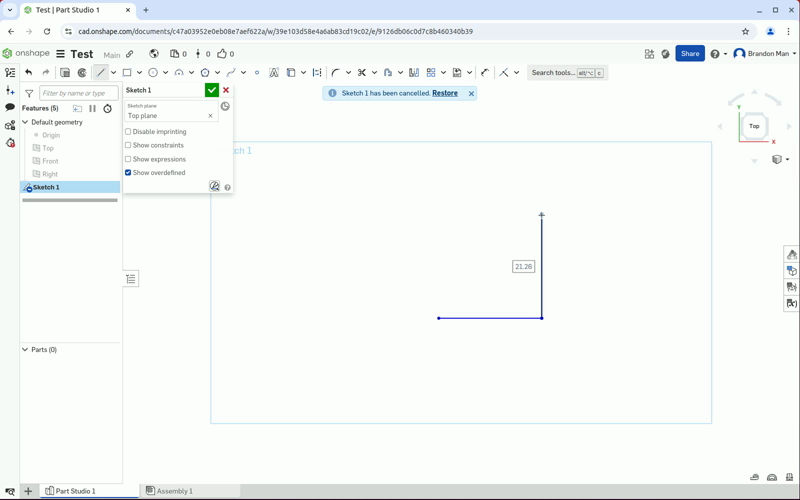
key_down(shift)
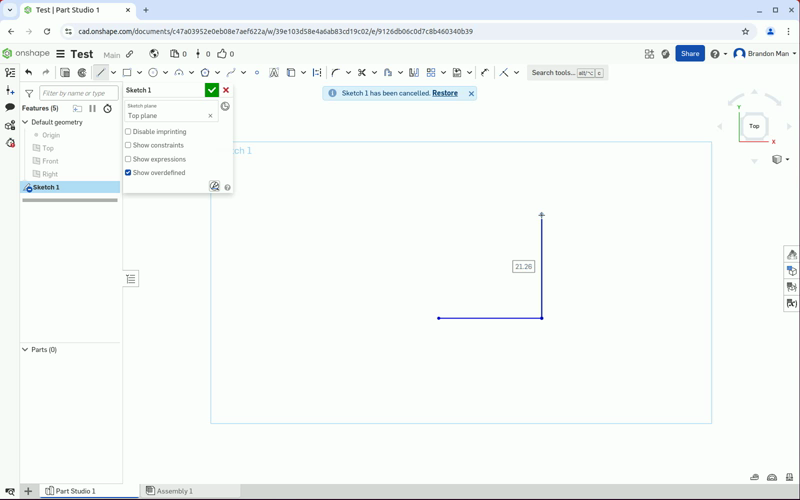
mouse_move(464, 214)
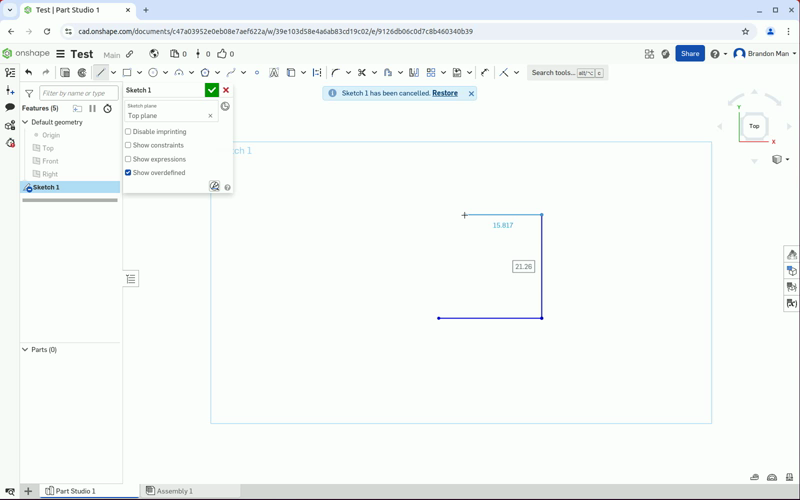
click(464, 214)
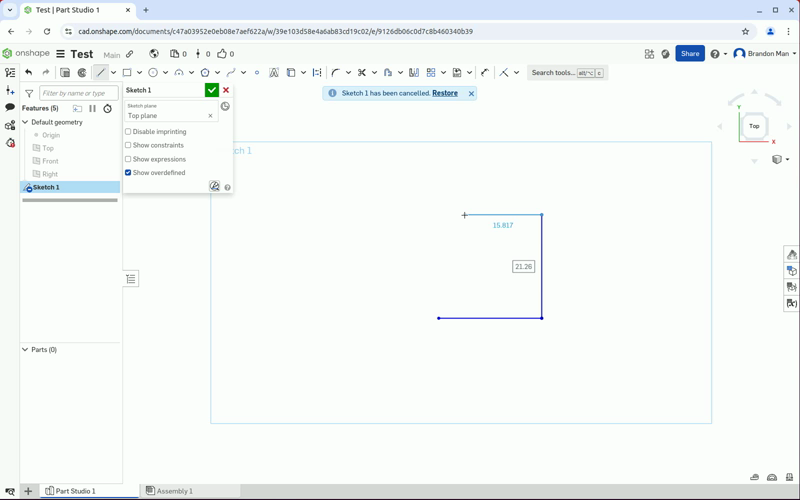
key_up(shift)
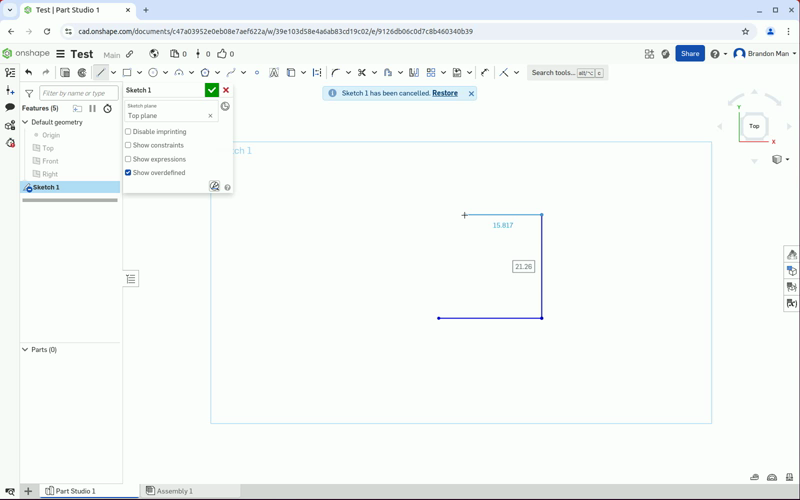
key_down(shift)
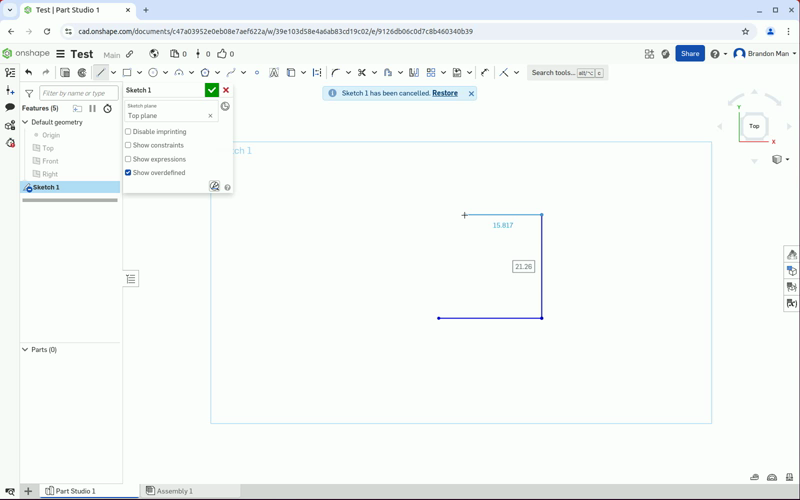
mouse_move(494, 214)
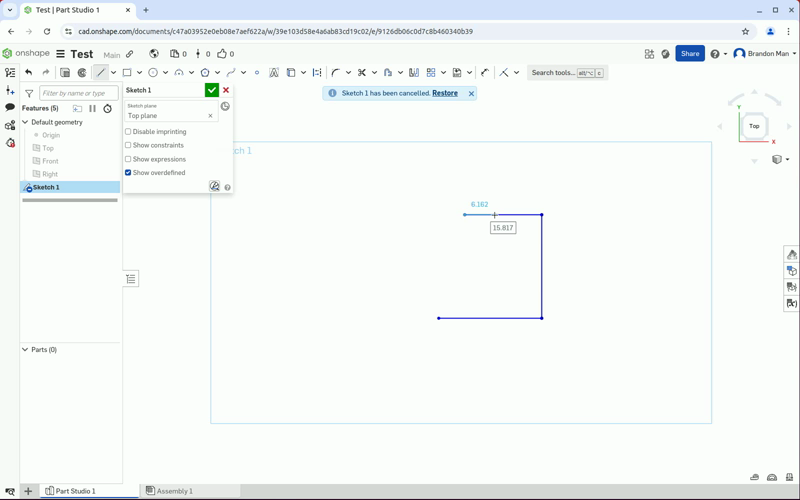
mouse_move(464, 265)
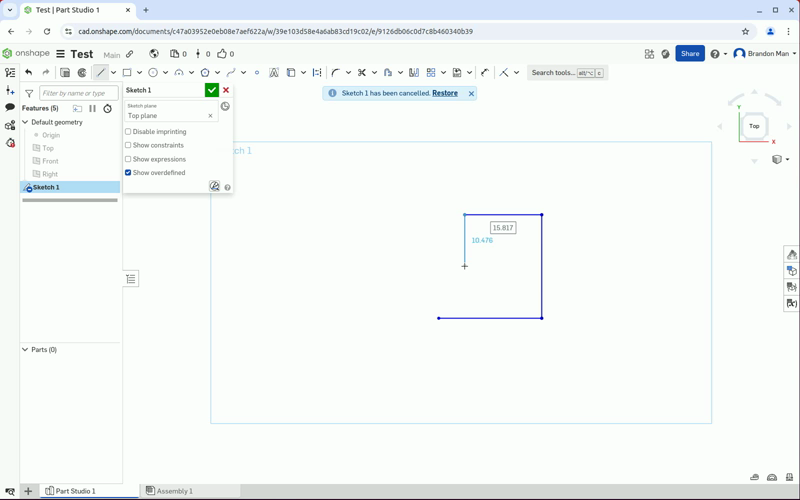
click(464, 265)
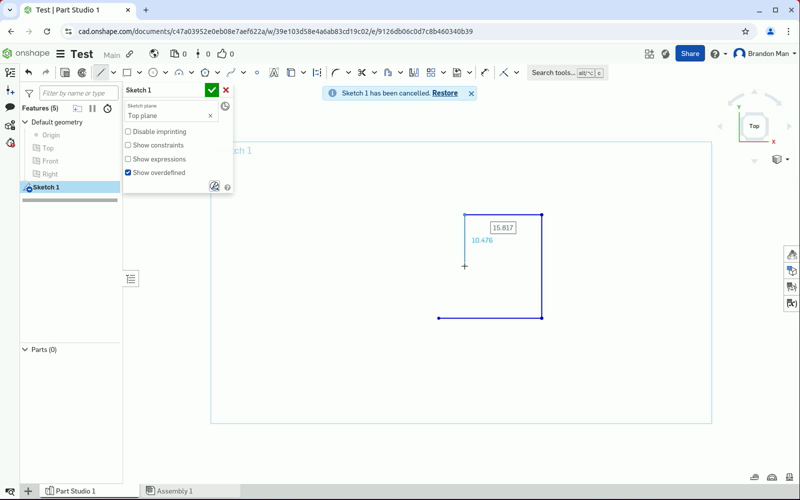
key_up(shift)
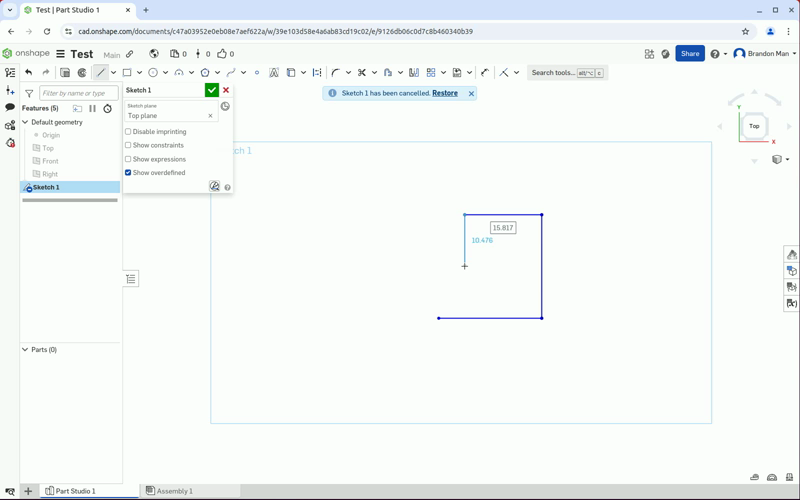
key_down(shift)
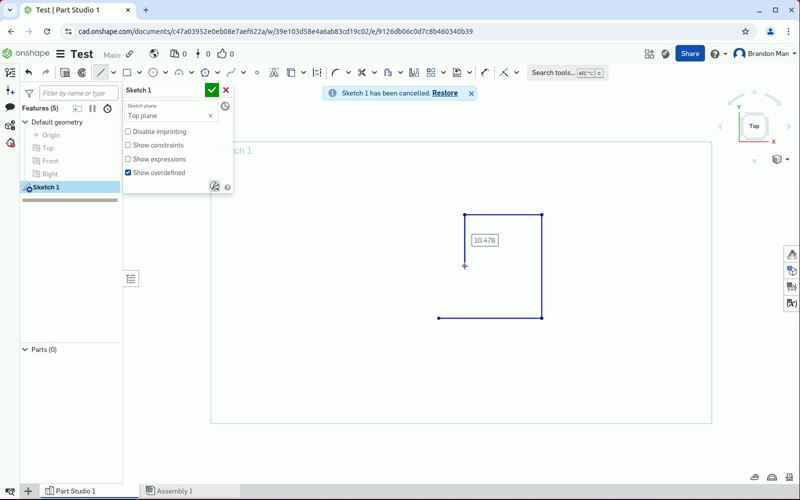
mouse_move(494, 265)
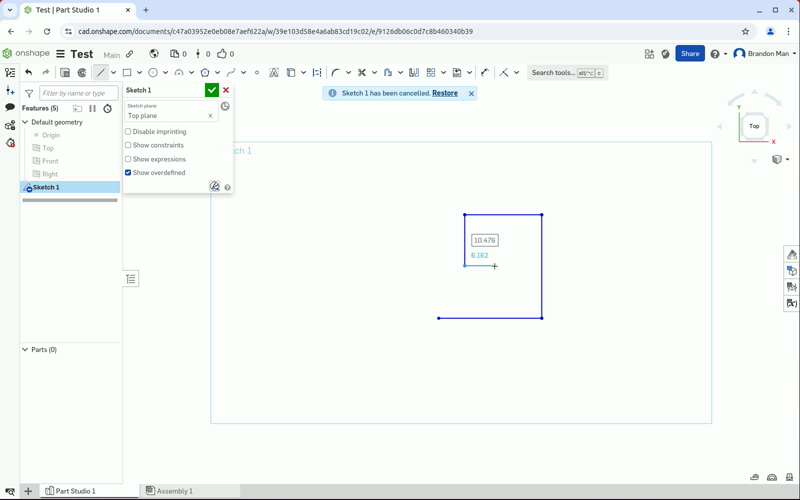
mouse_move(438, 265)
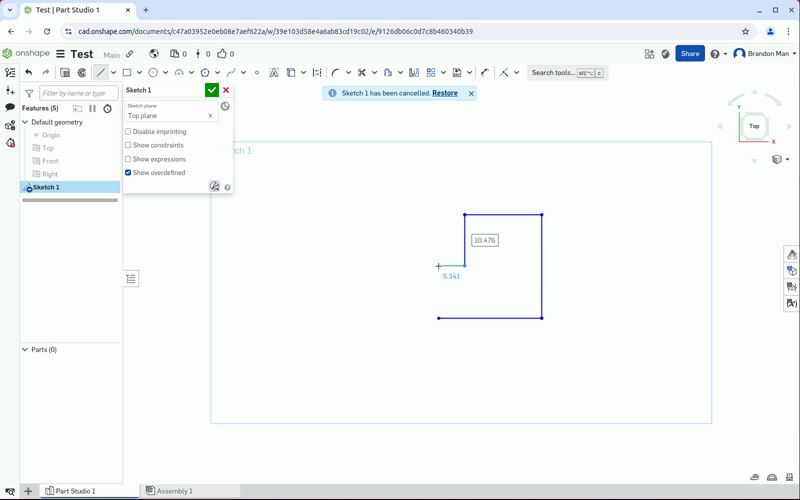
click(438, 265)
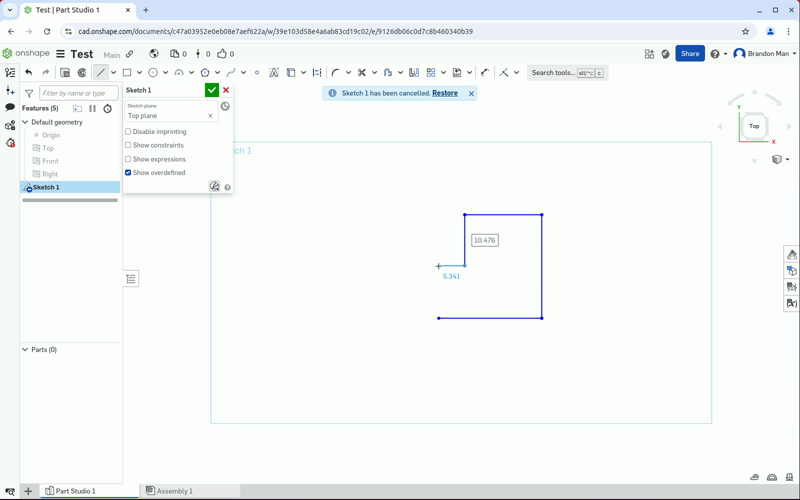
key_up(shift)
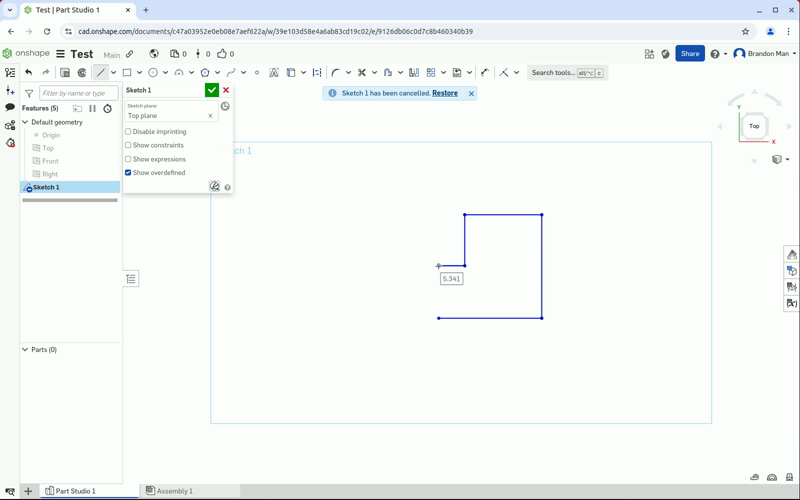
mouse_move(468, 265)
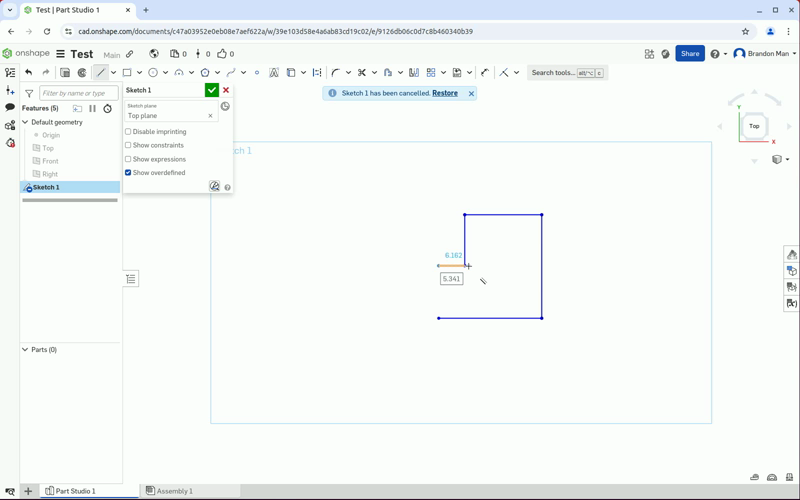
key_down(shift)
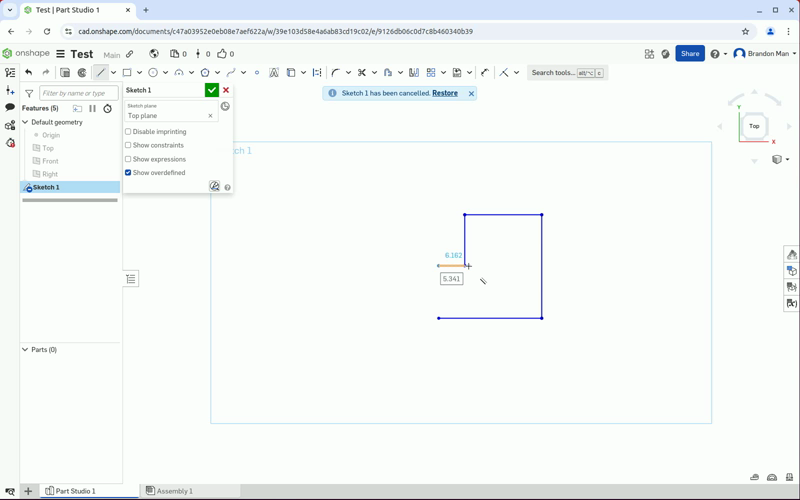
mouse_move(438, 318)
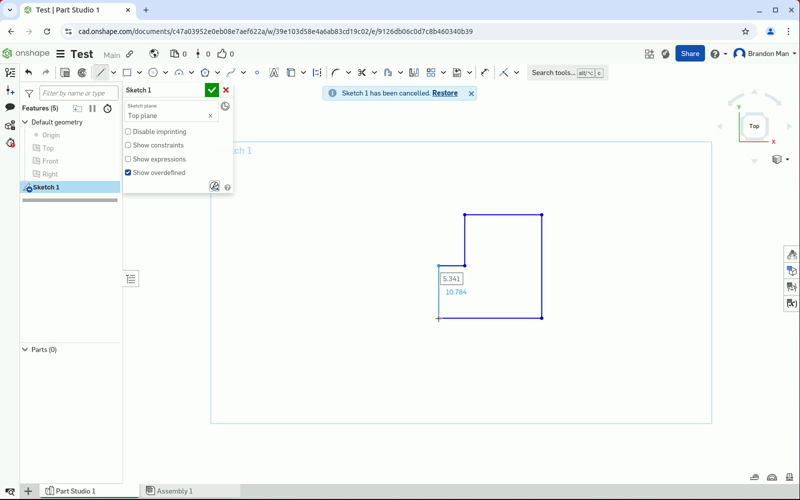
key_up(shift)
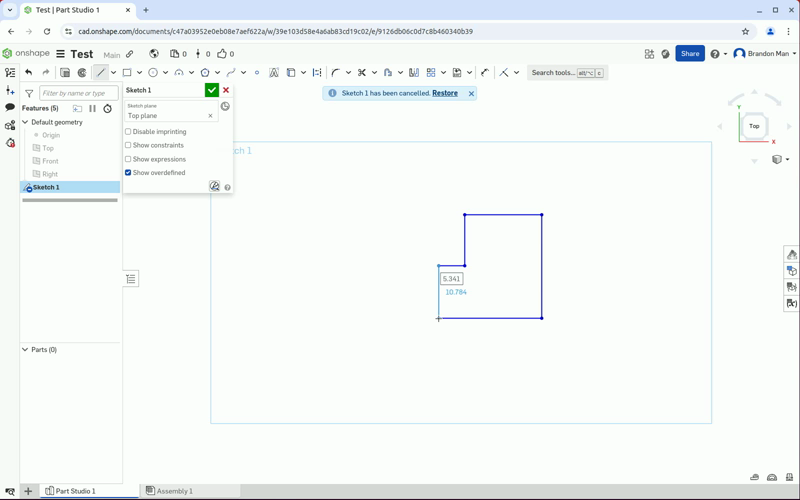
click(438, 318)
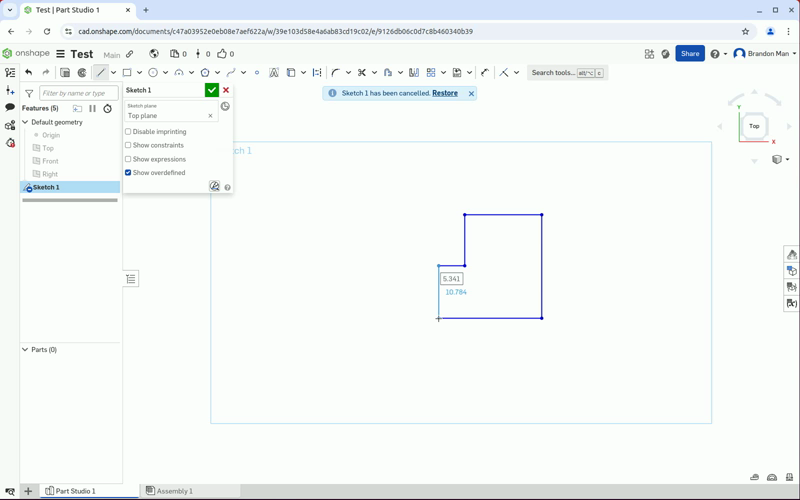
key(esc)
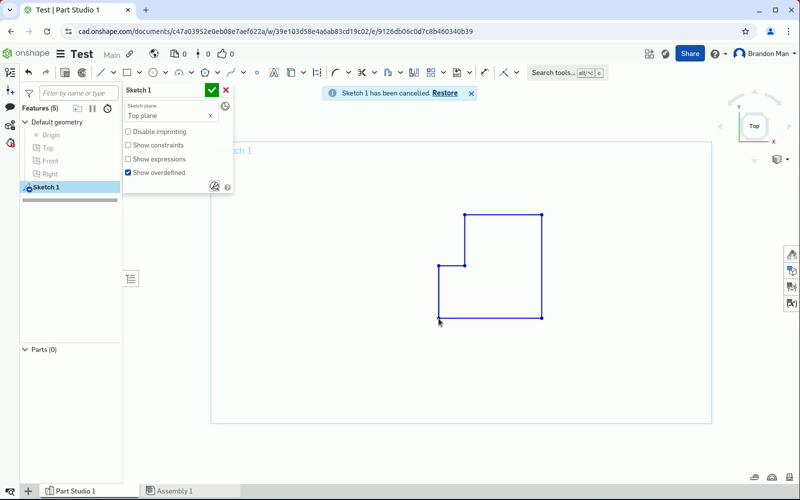
mouse_move(519, 306)
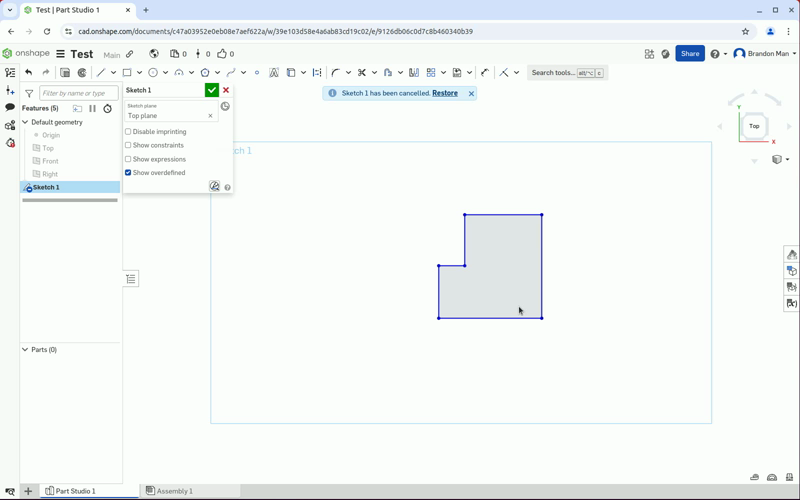
click(519, 306)
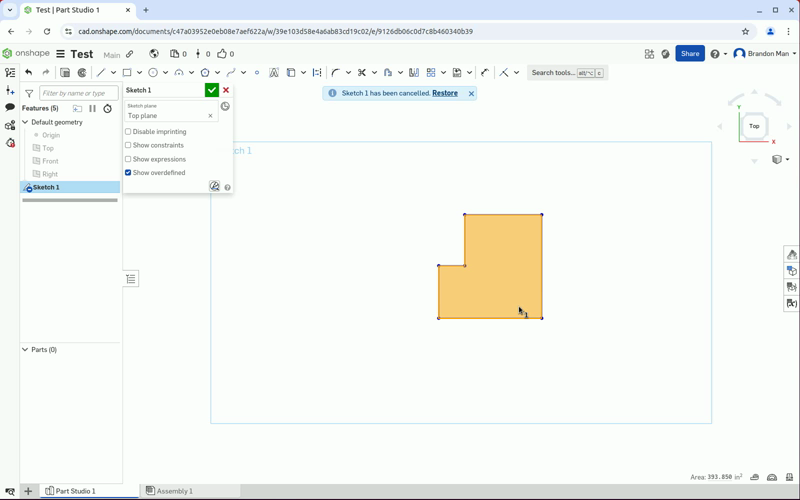
mouse_move(73, 352)
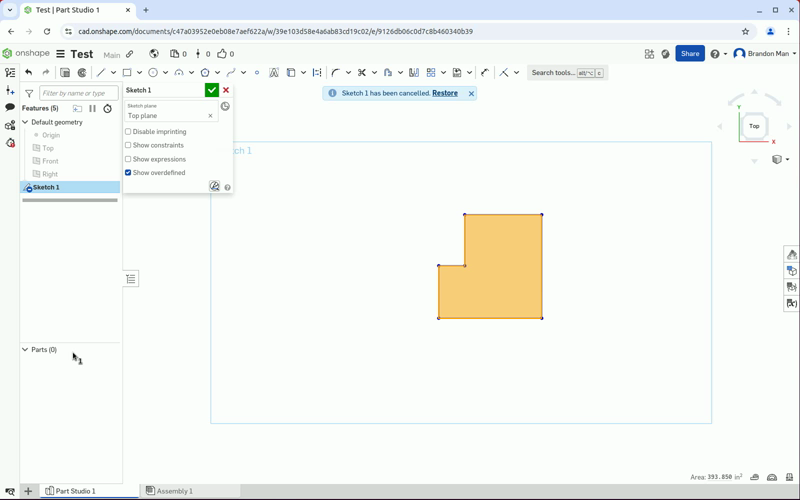
key(shift+y)
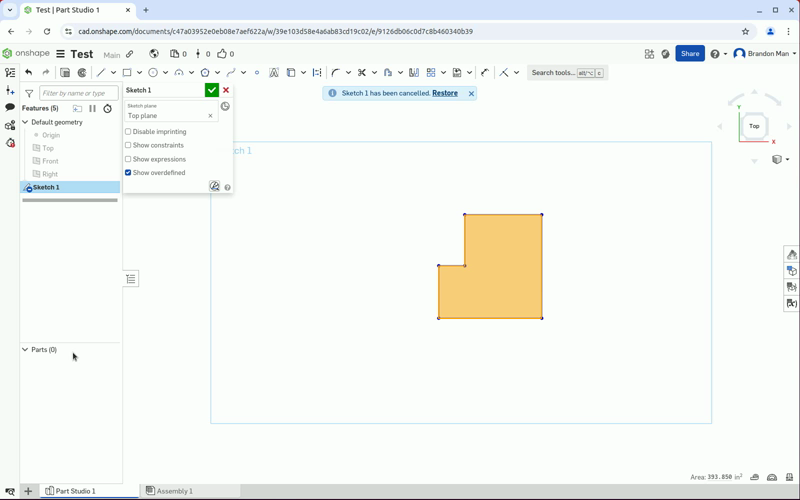
key(shift+e)
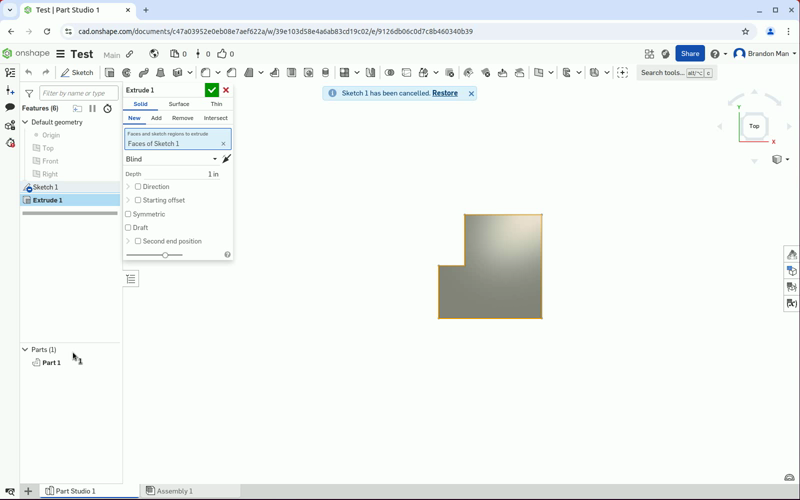
mouse_move(143, 106)
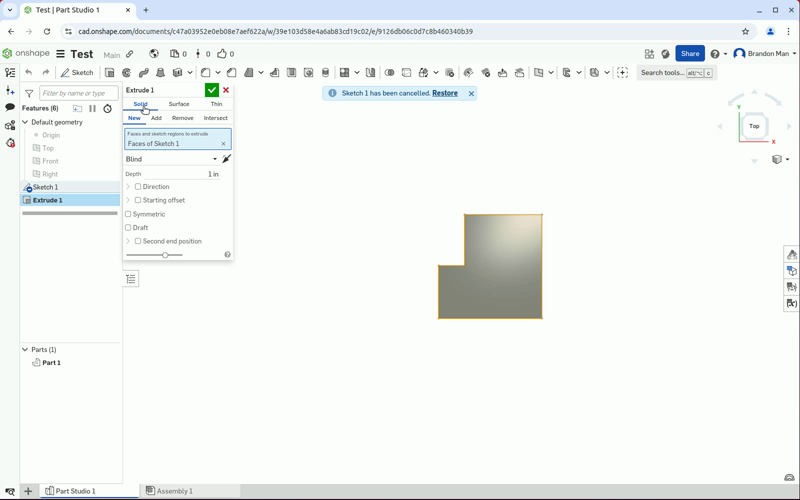
click(143, 106)
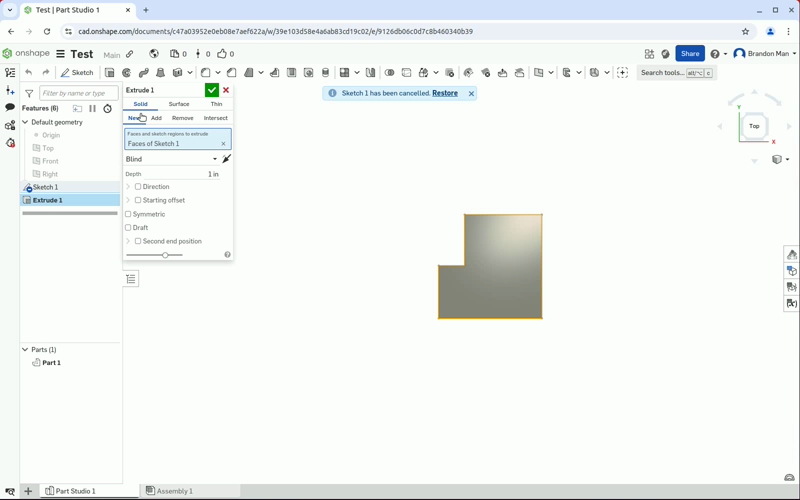
mouse_move(137, 120)
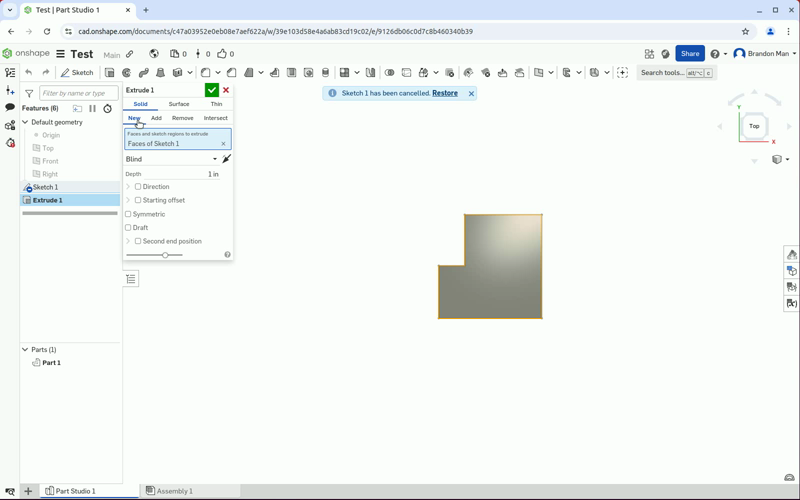
click(137, 120)
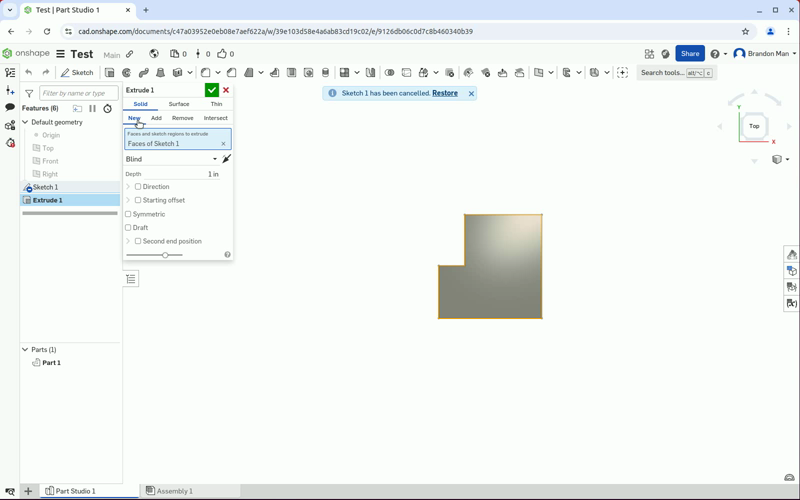
key(tab, 4)
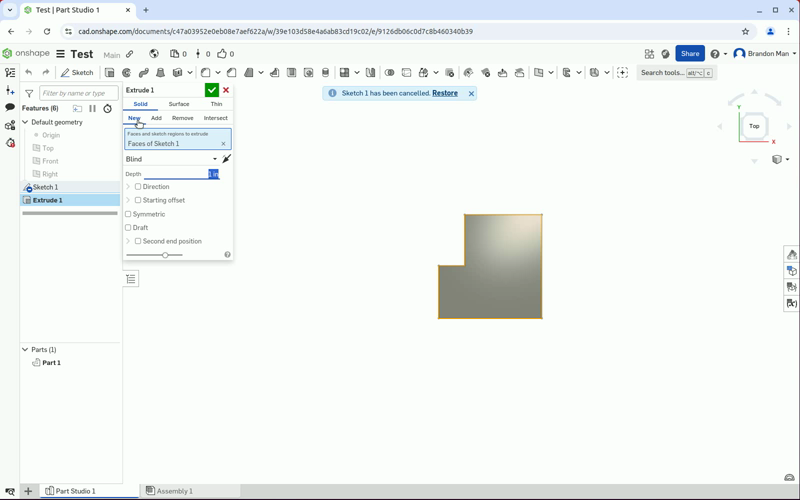
text(5.296)
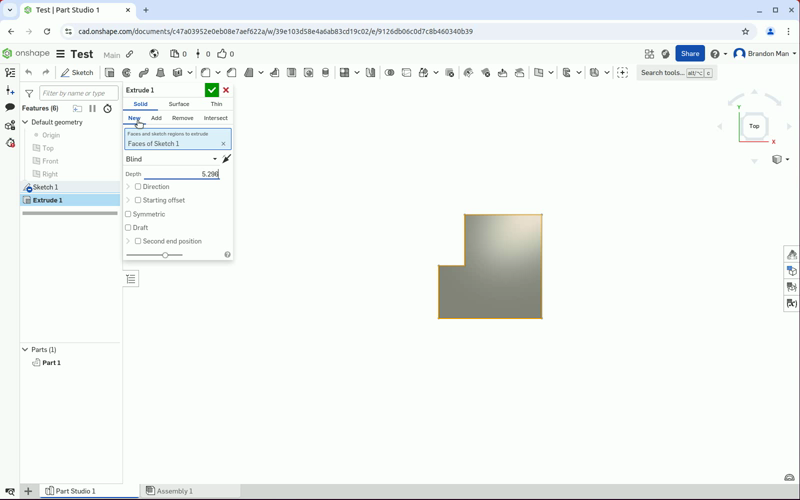
key(enter)
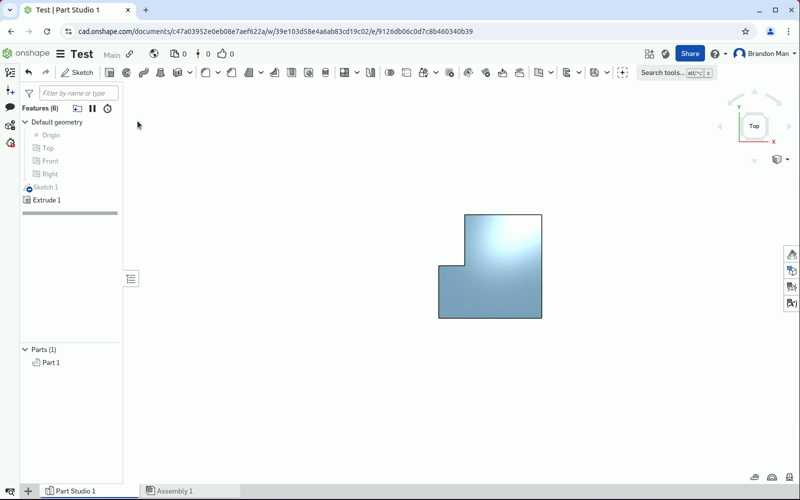
key(shift+h)
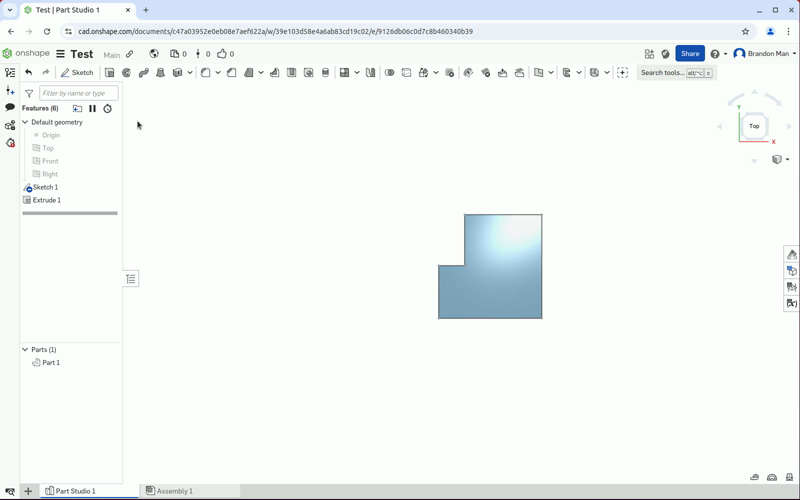
key(shift+h)
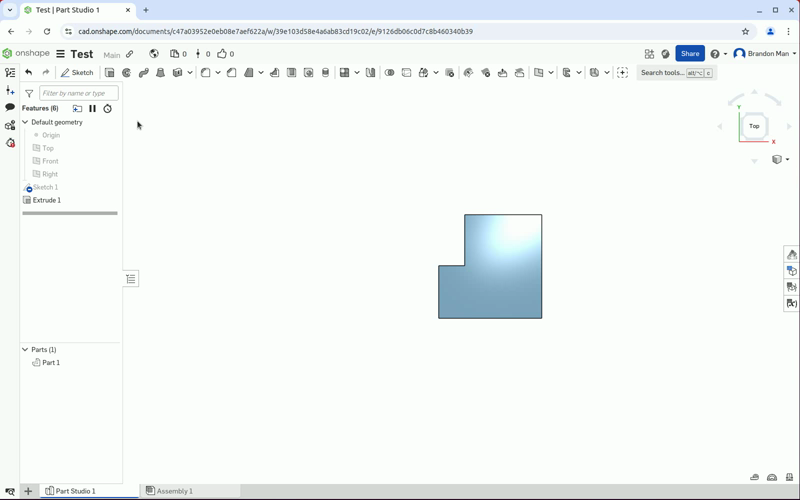
mouse_move(73, 189)
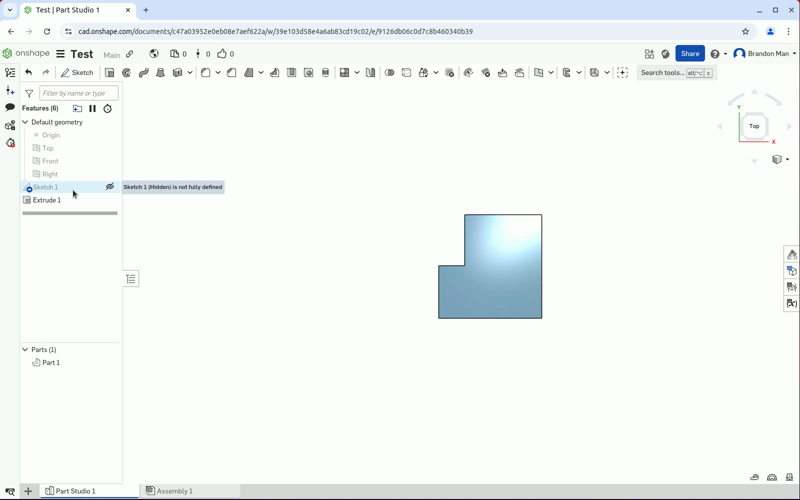
click(73, 189)
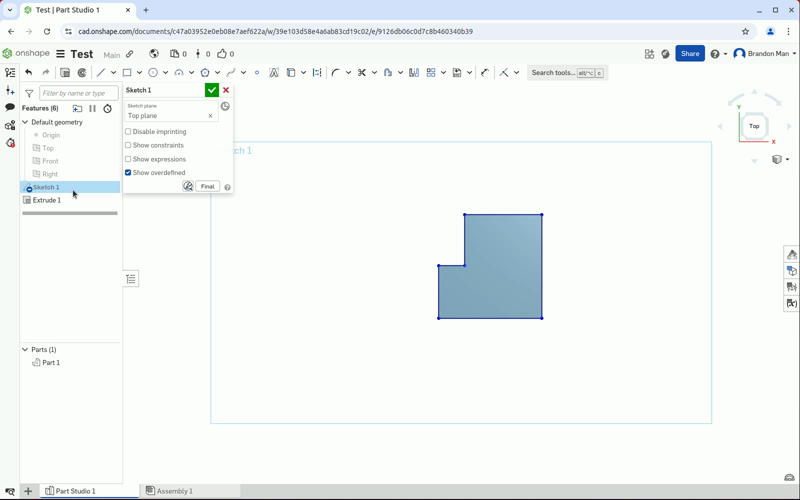
mouse_move(229, 92)
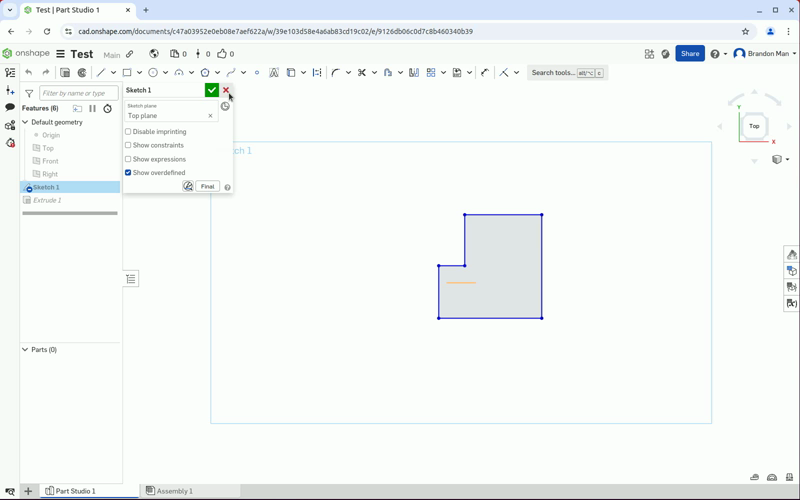
click(229, 92)
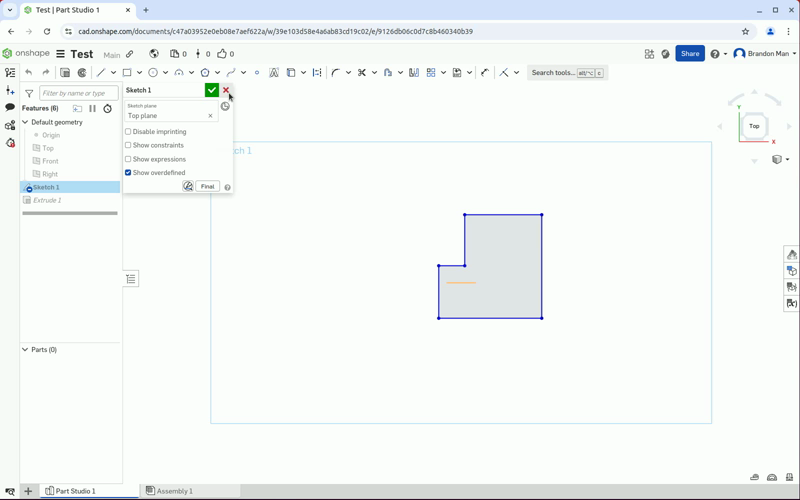
key(shift+s)
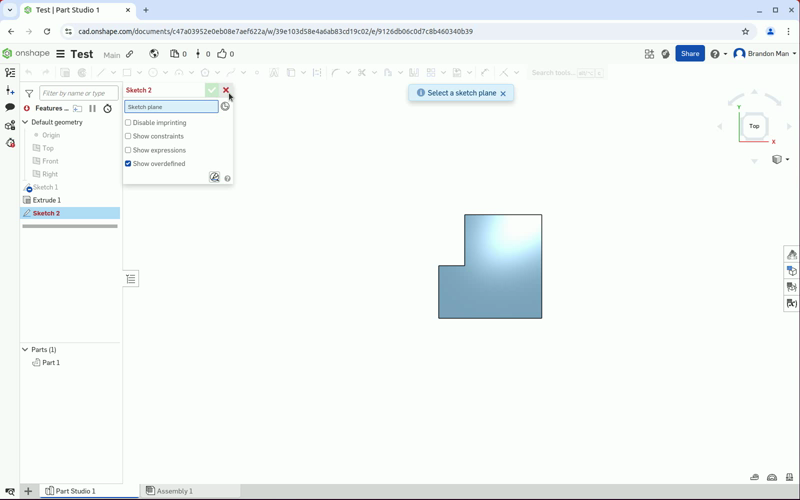
mouse_move(73, 150)
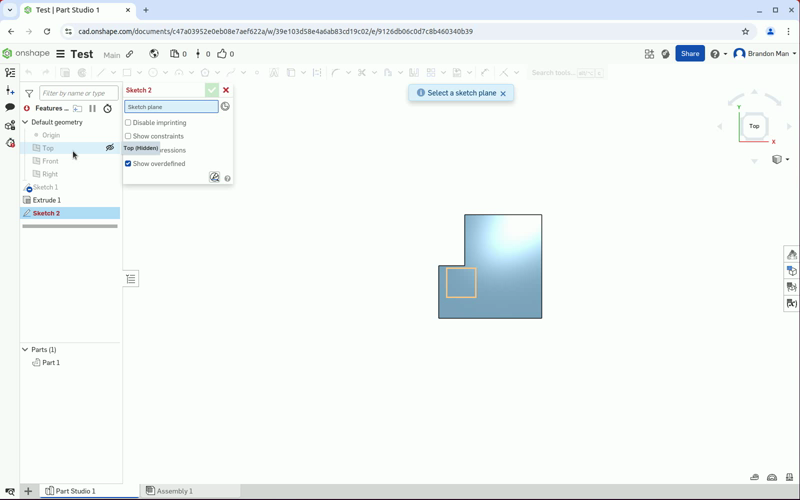
click(73, 150)
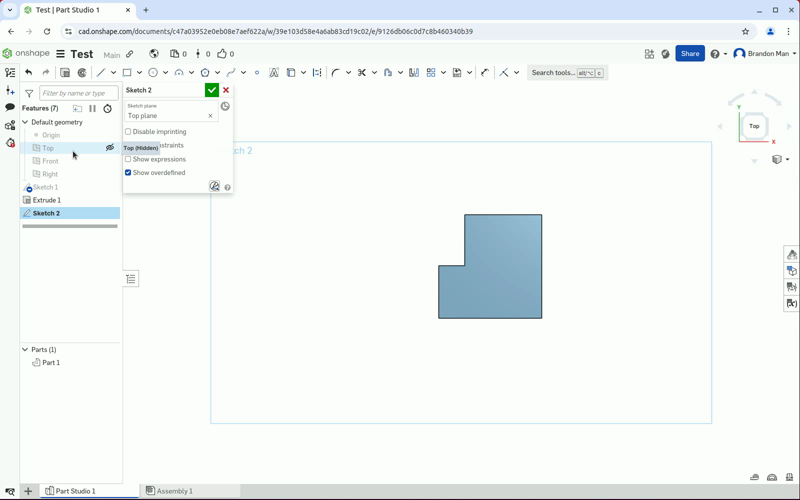
mouse_move(73, 352)
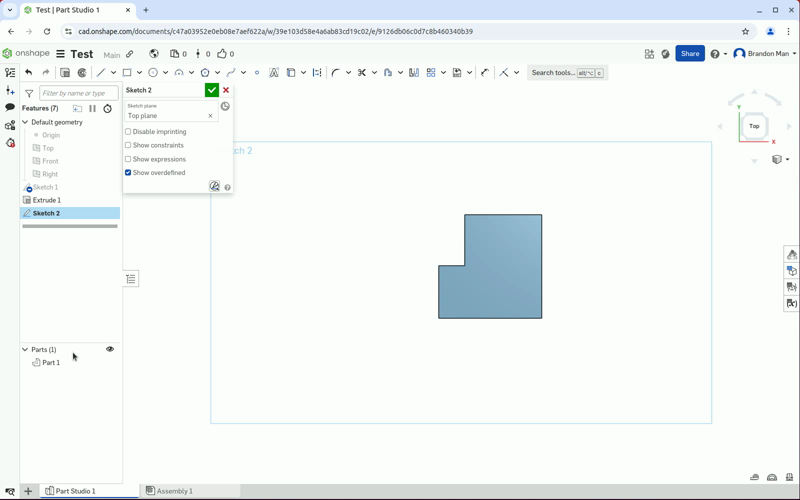
key(y)
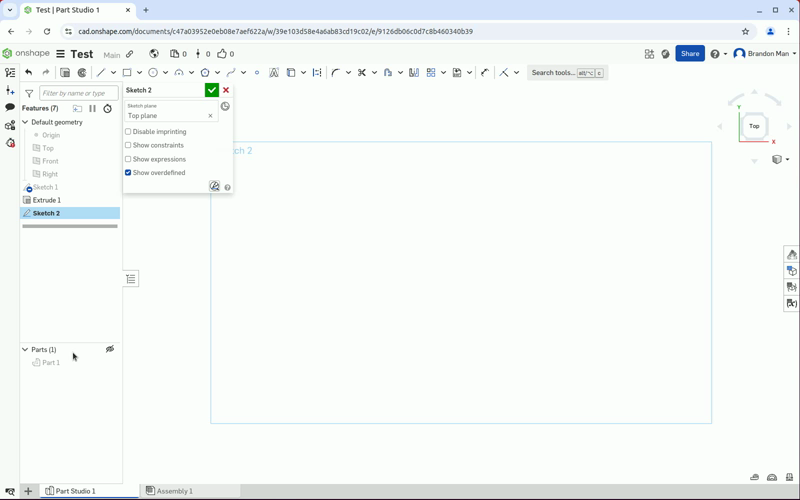
key(l)
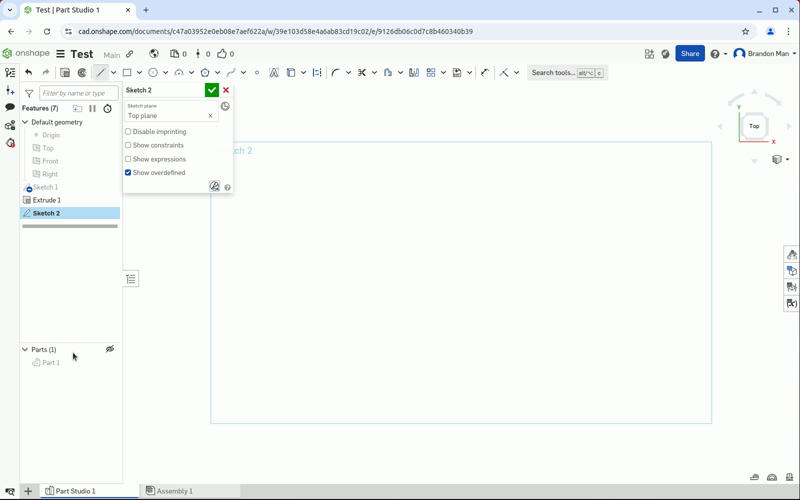
key_down(shift)
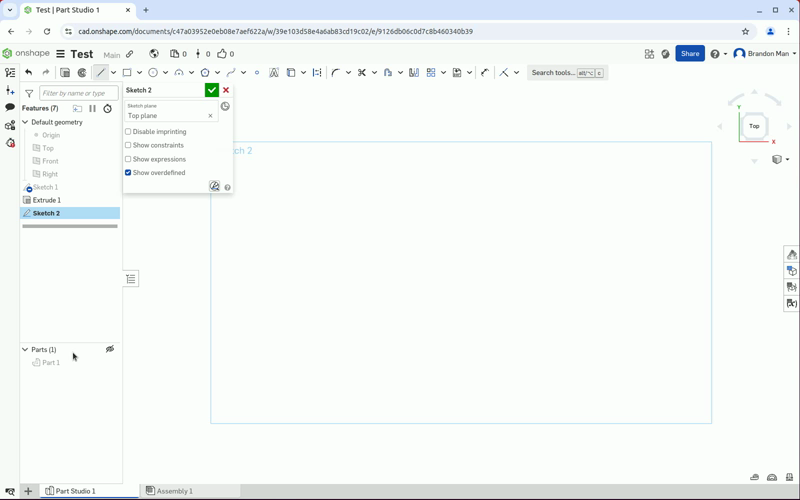
mouse_move(438, 343)
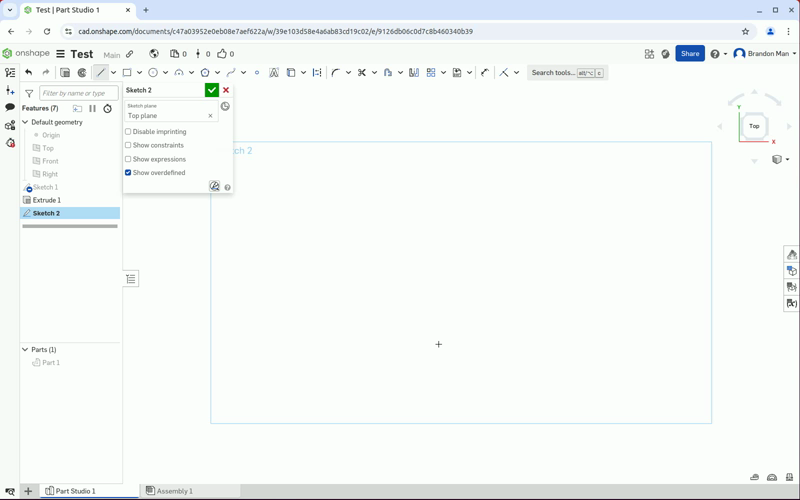
click(438, 343)
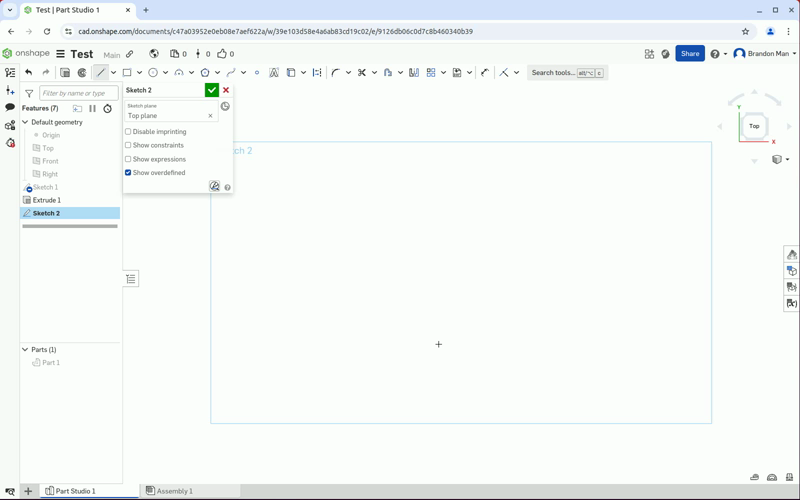
key_up(shift)
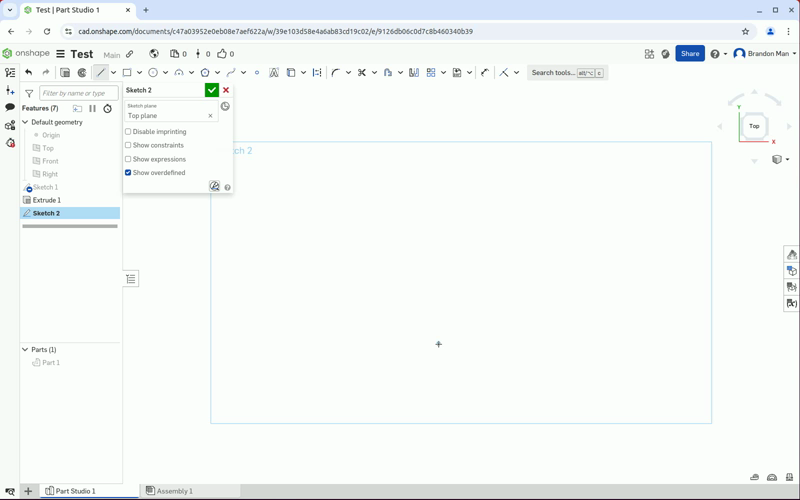
key_down(shift)
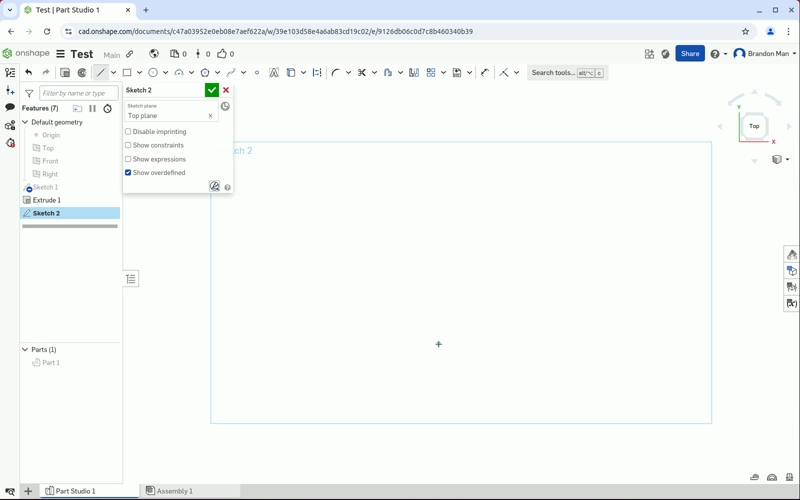
mouse_move(515, 343)
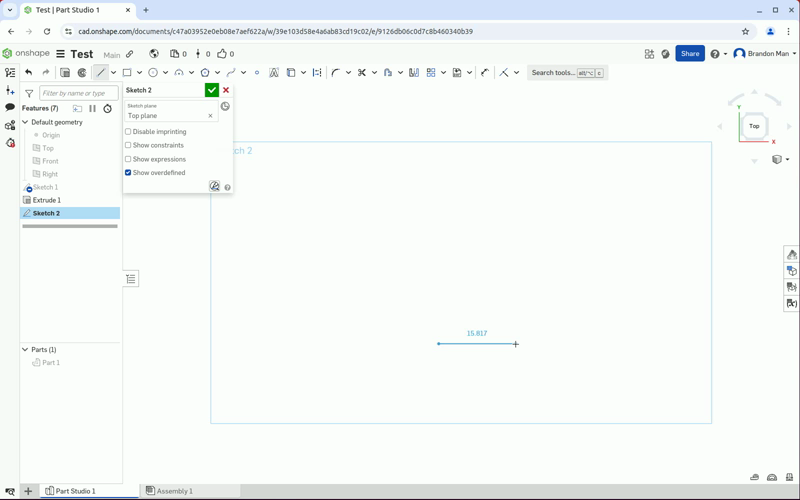
click(515, 343)
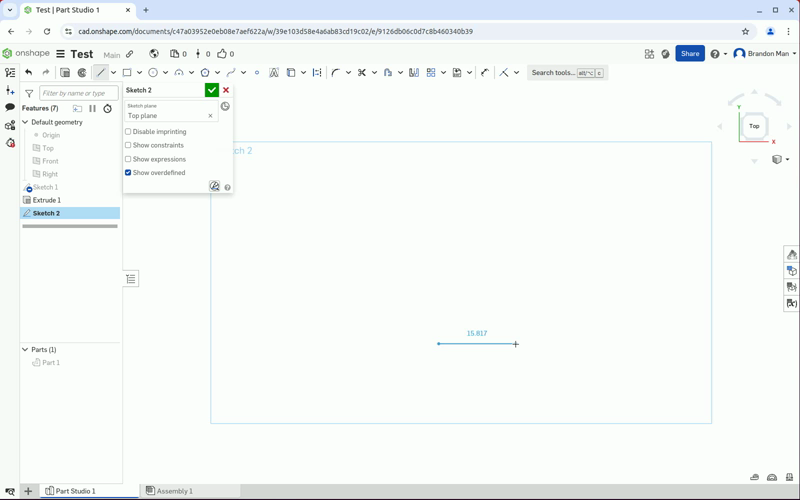
key_up(shift)
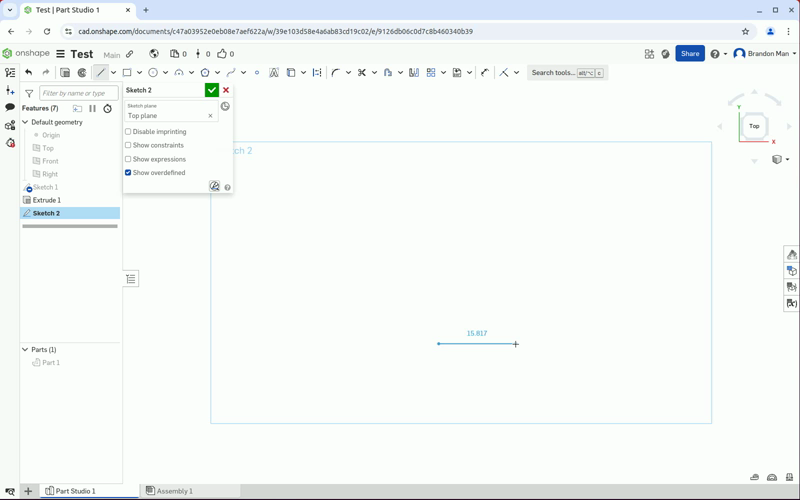
key_down(shift)
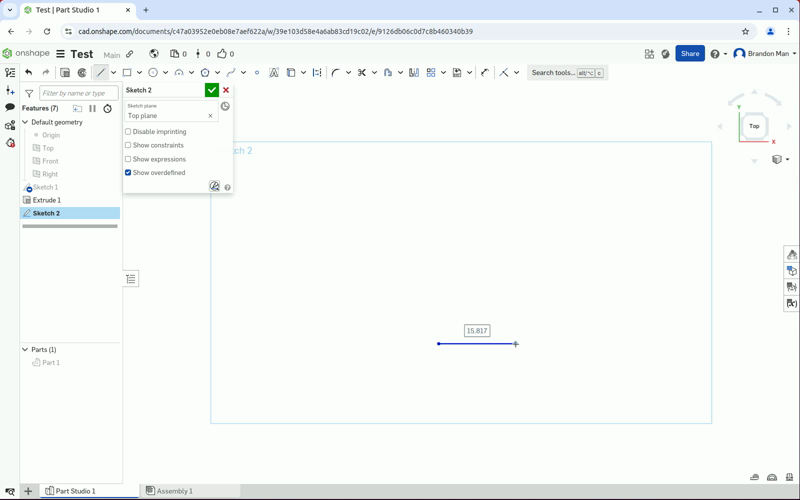
mouse_move(545, 343)
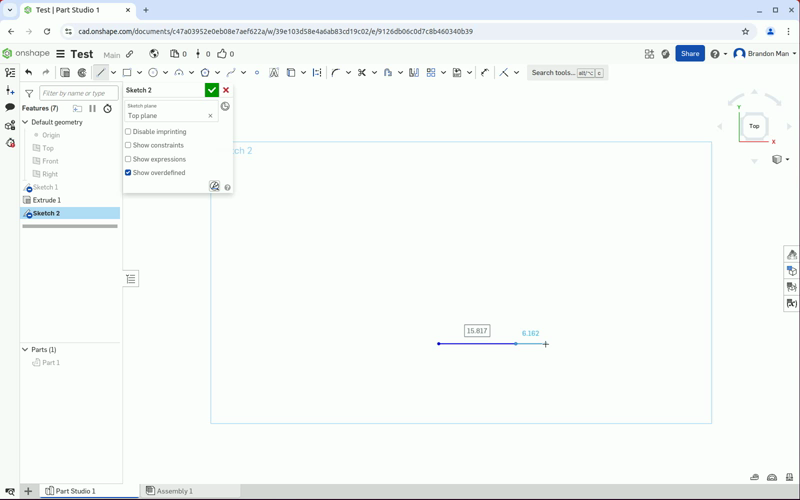
mouse_move(515, 396)
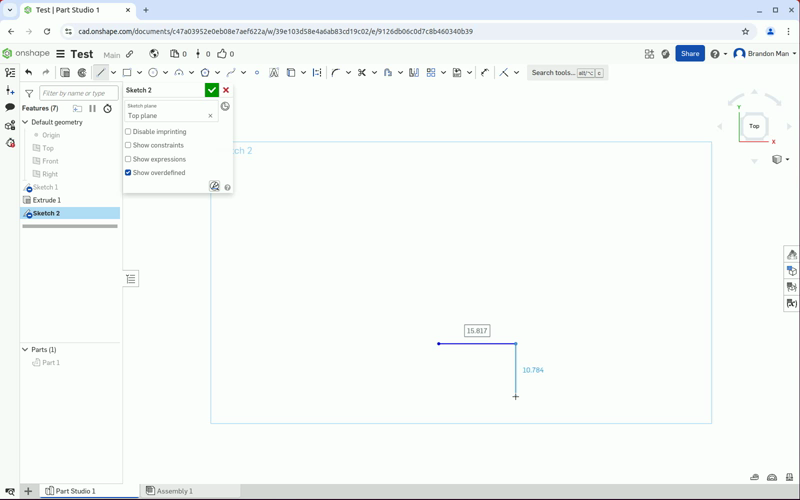
click(515, 396)
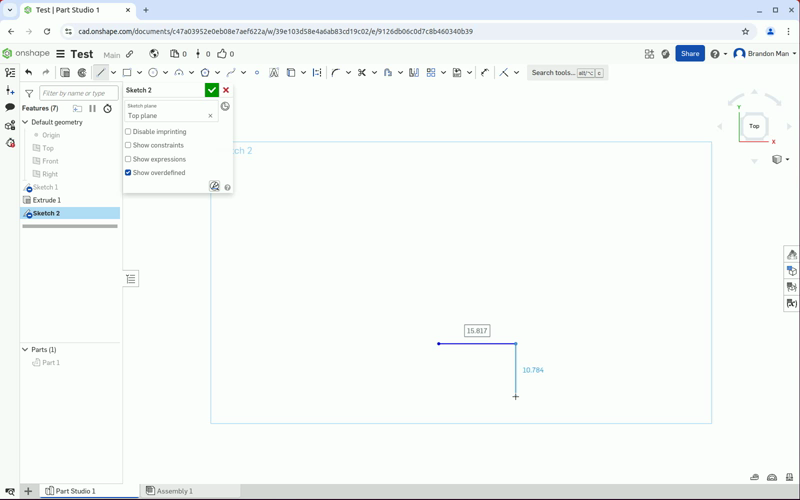
key_up(shift)
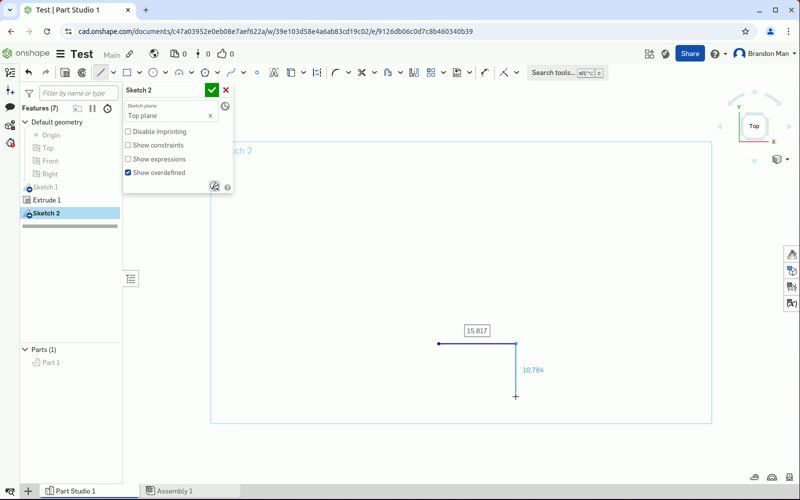
key_down(shift)
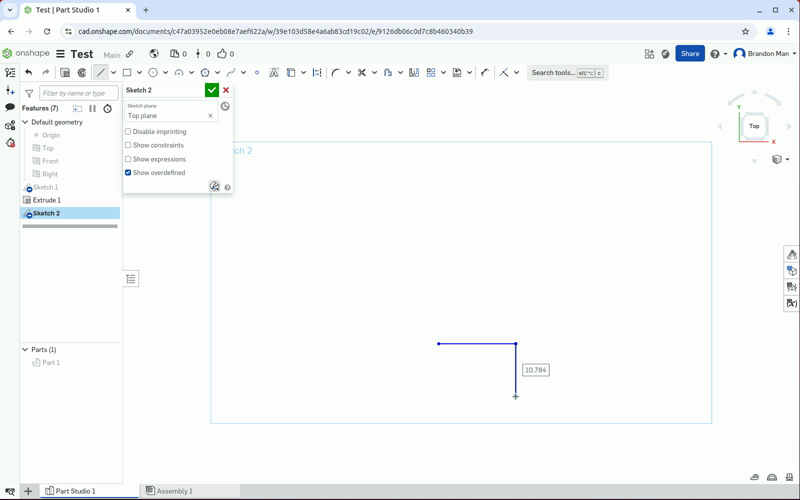
mouse_move(545, 396)
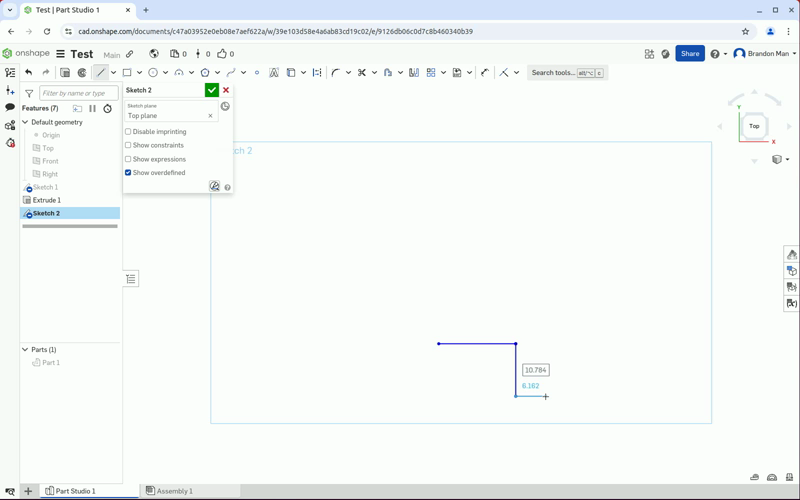
mouse_move(541, 396)
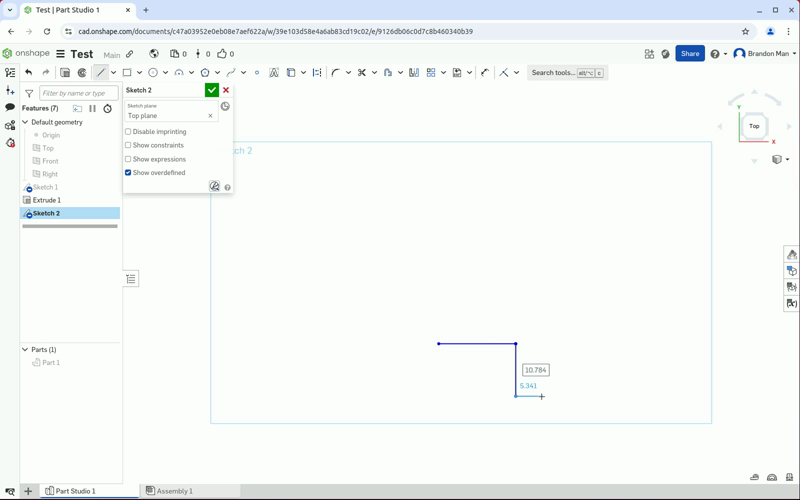
click(541, 396)
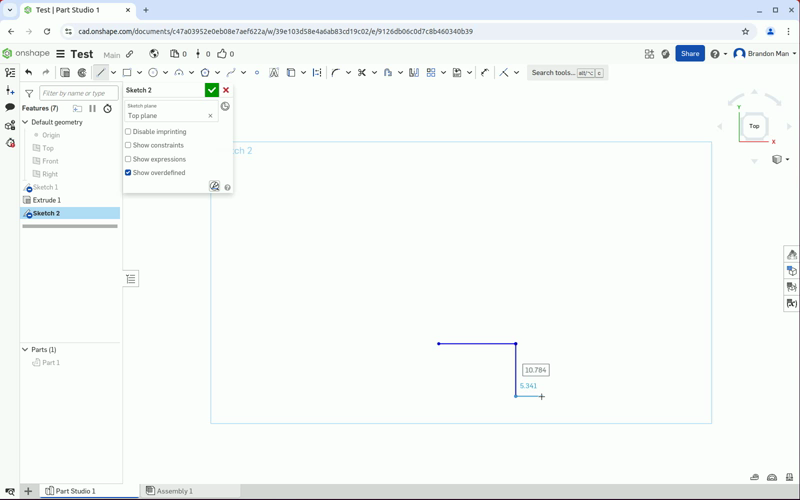
key_up(shift)
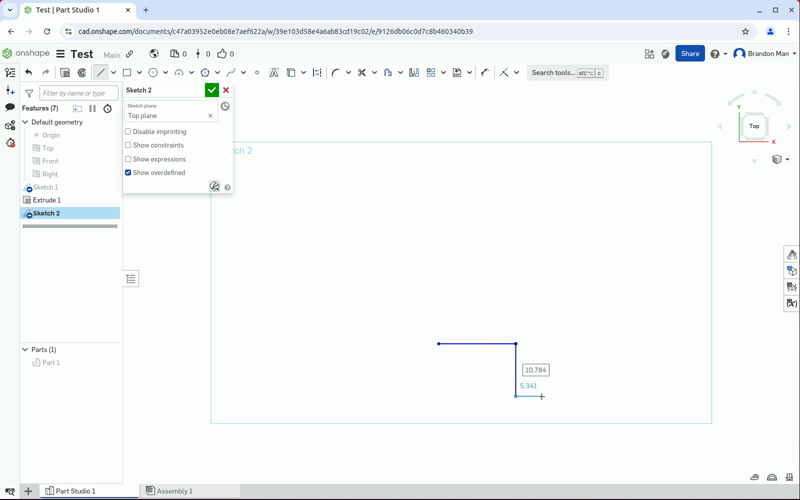
key_down(shift)
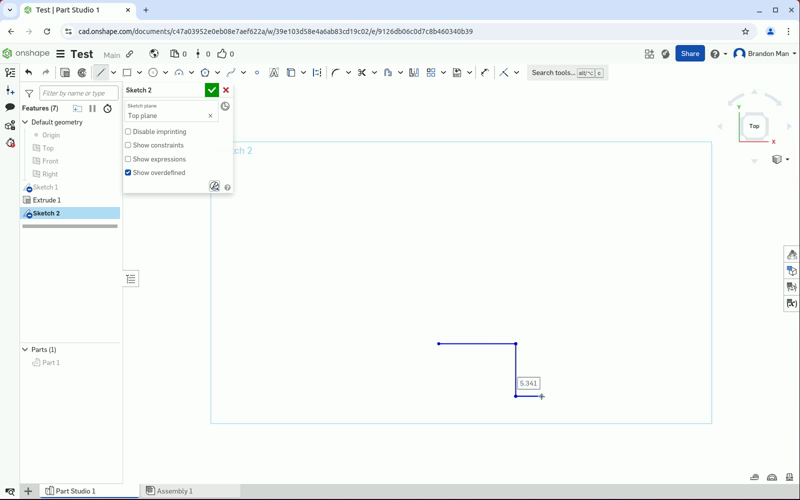
mouse_move(541, 317)
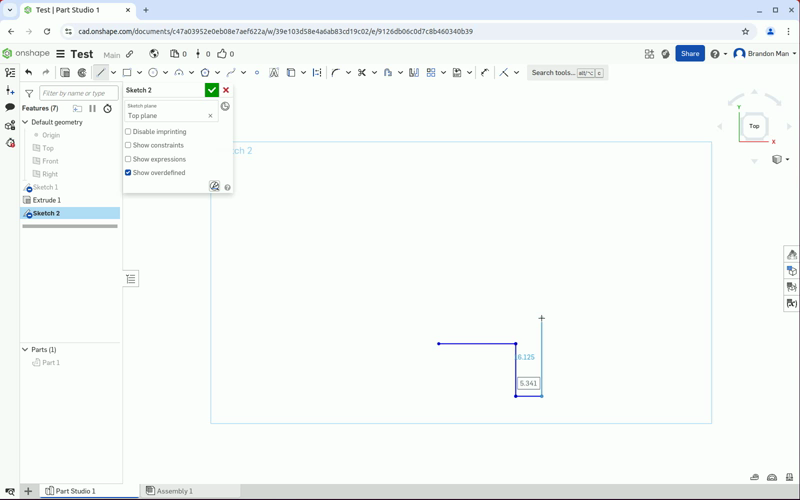
click(541, 317)
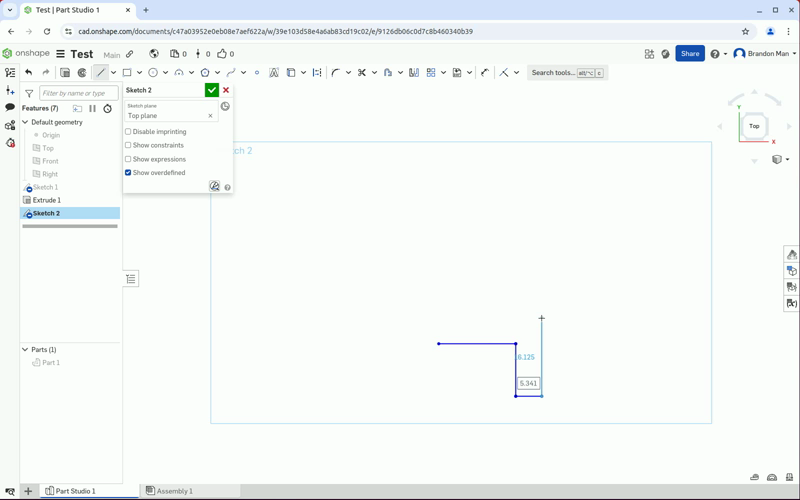
key_up(shift)
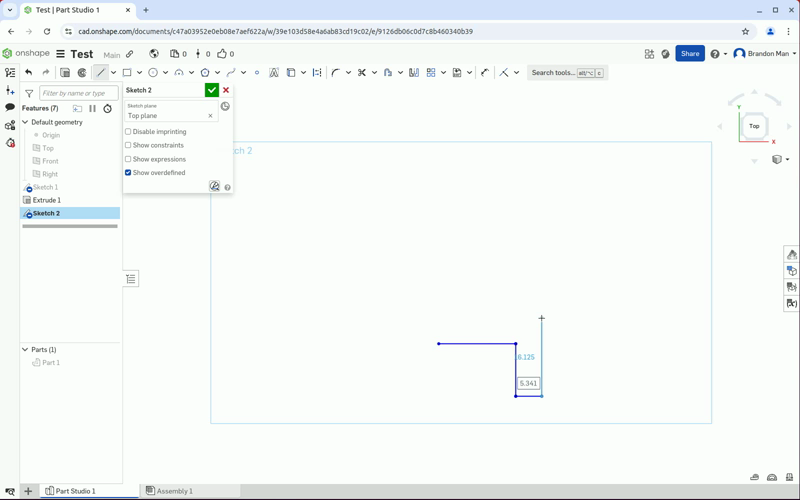
key_down(shift)
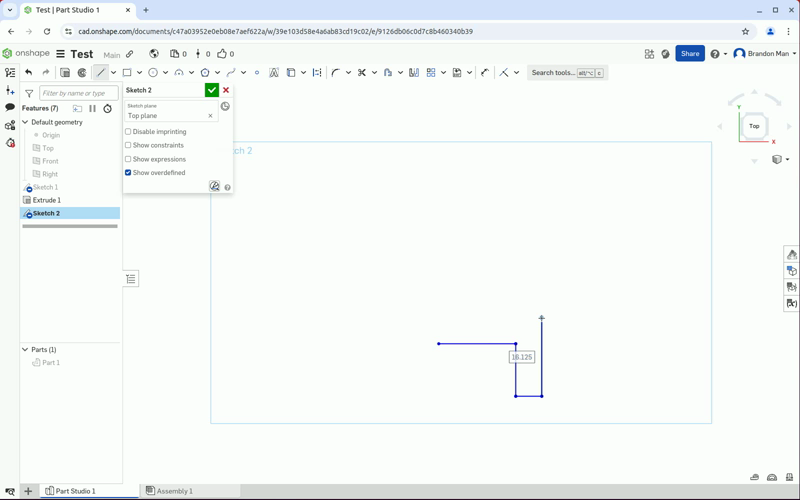
mouse_move(438, 317)
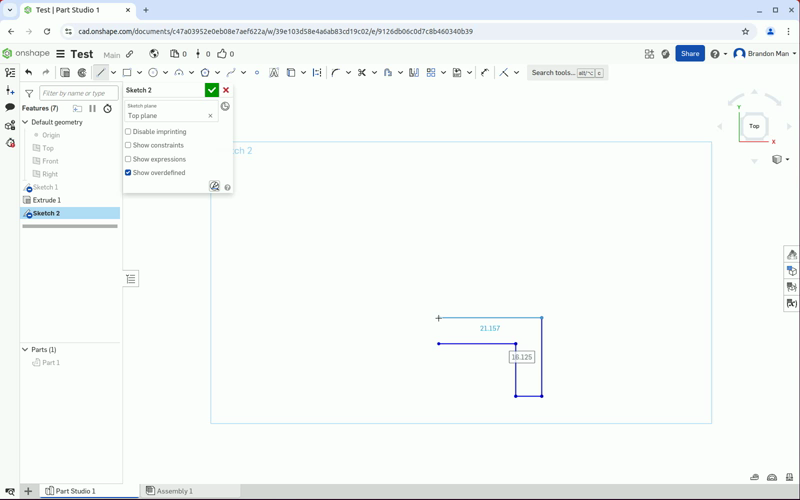
click(438, 317)
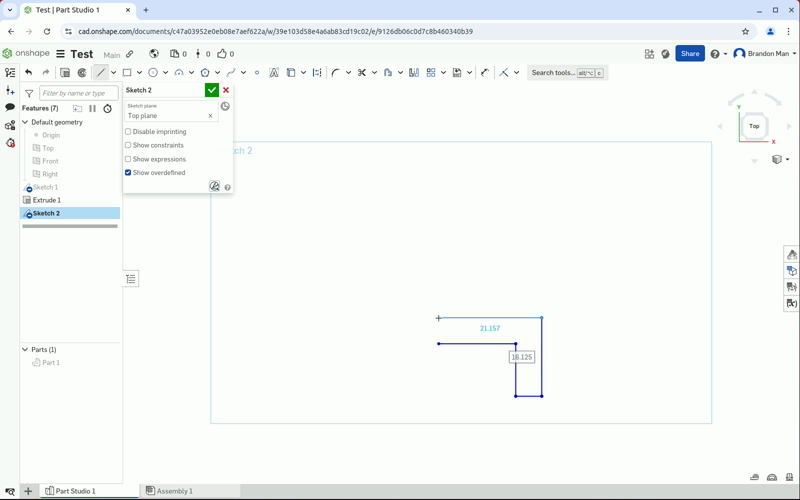
key_up(shift)
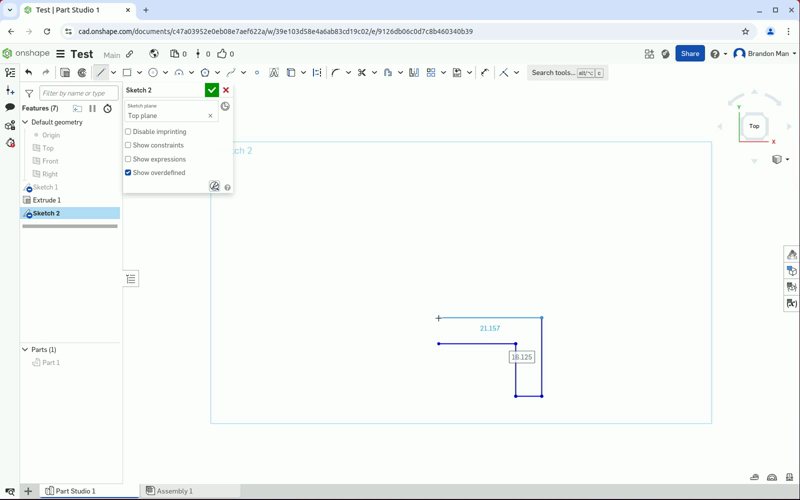
mouse_move(468, 317)
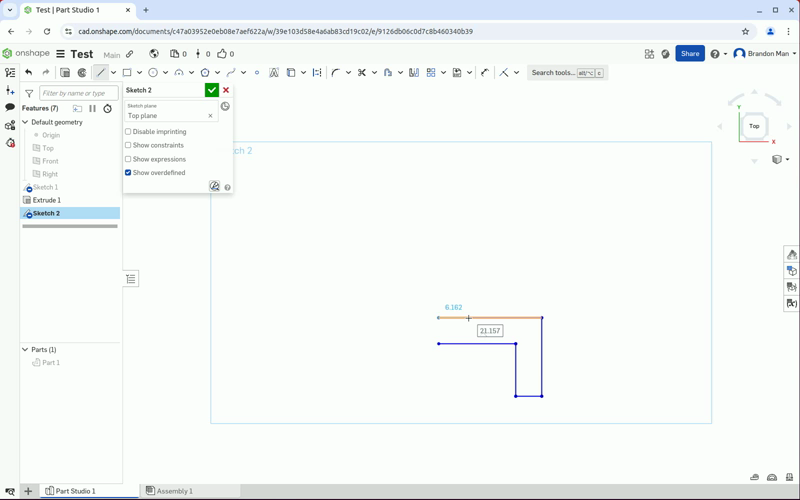
key_down(shift)
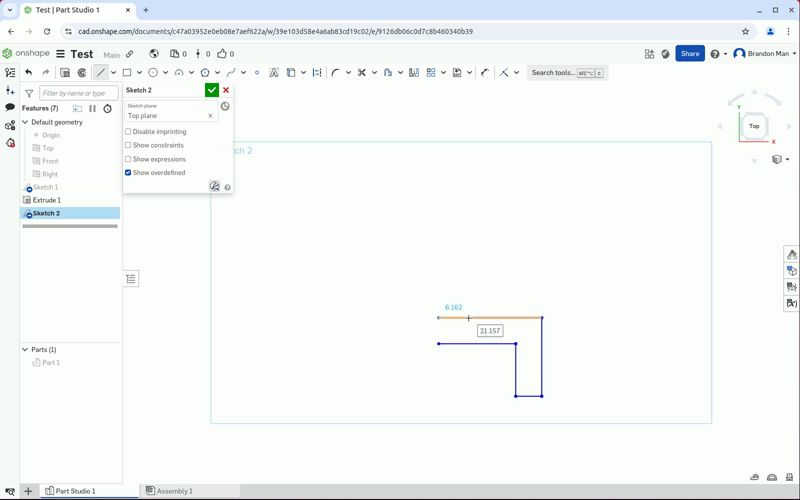
mouse_move(438, 343)
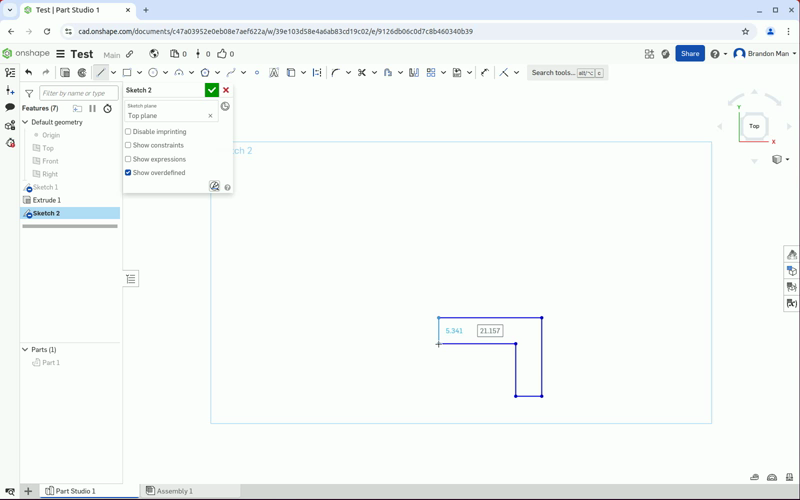
key_up(shift)
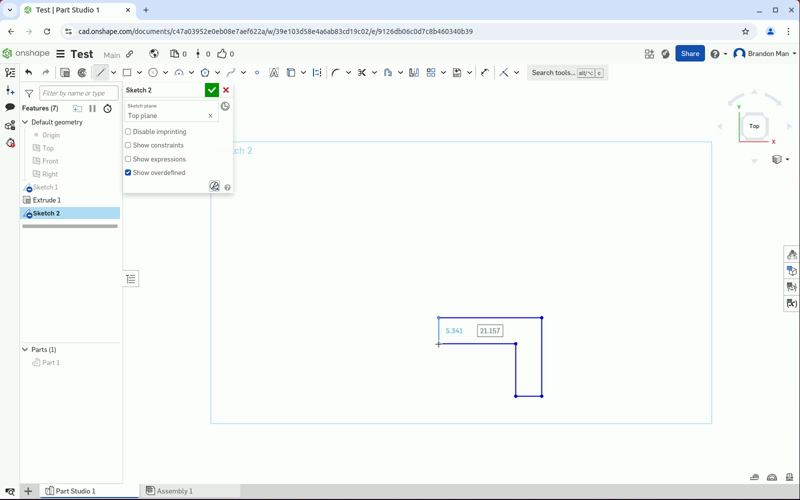
click(438, 343)
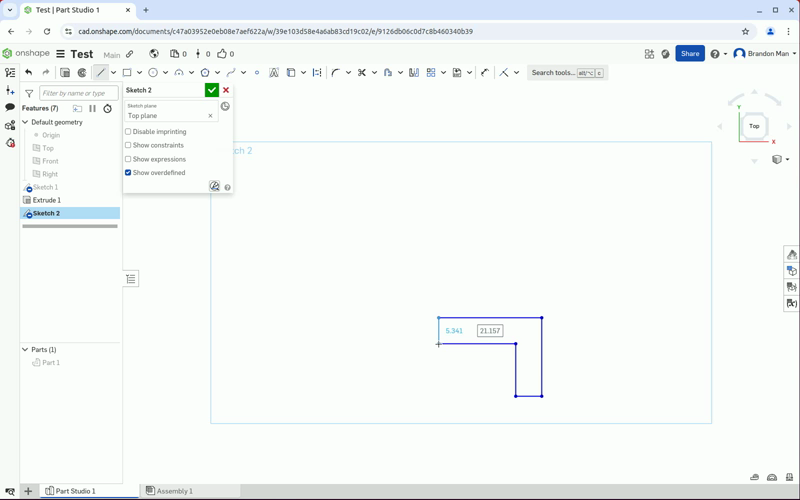
key(esc)
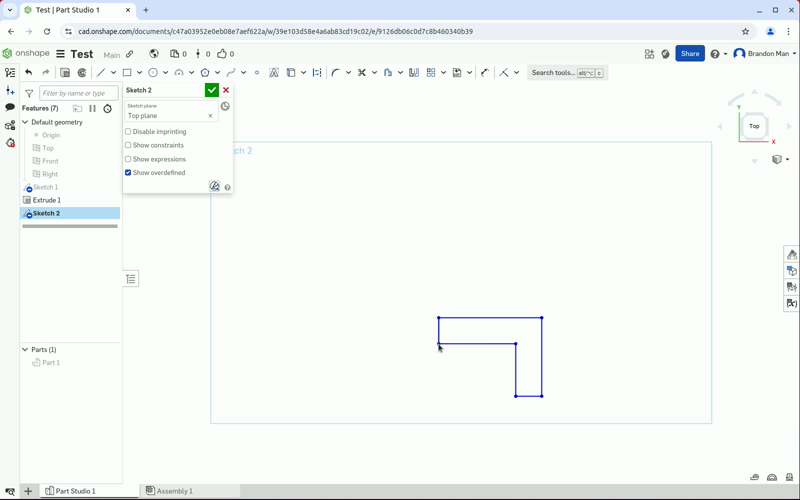
mouse_move(519, 326)
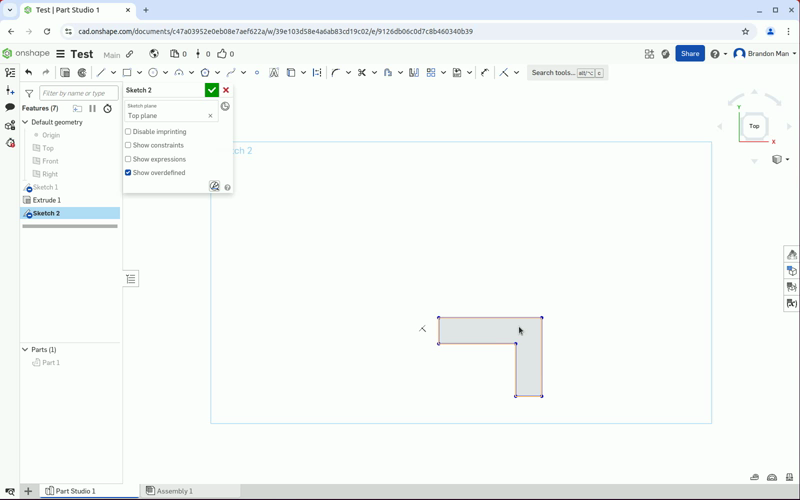
click(519, 326)
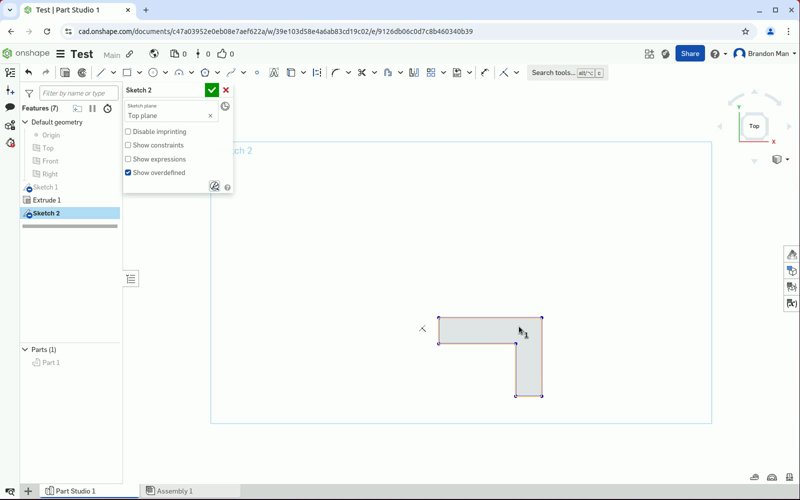
mouse_move(73, 352)
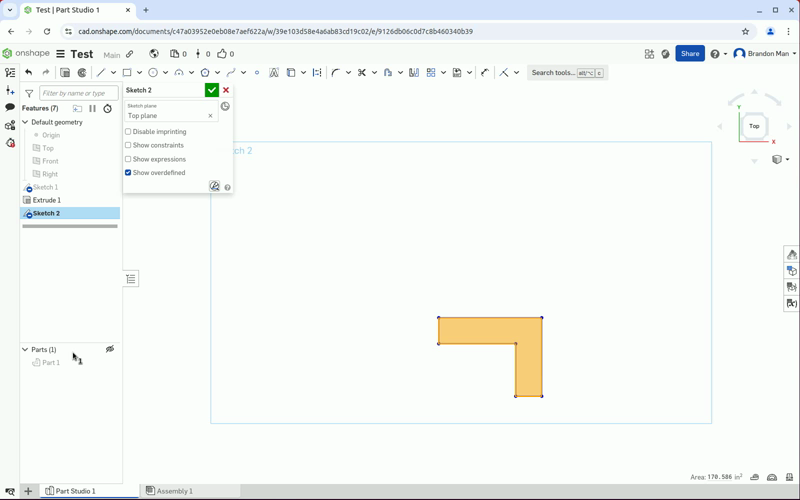
key(shift+y)
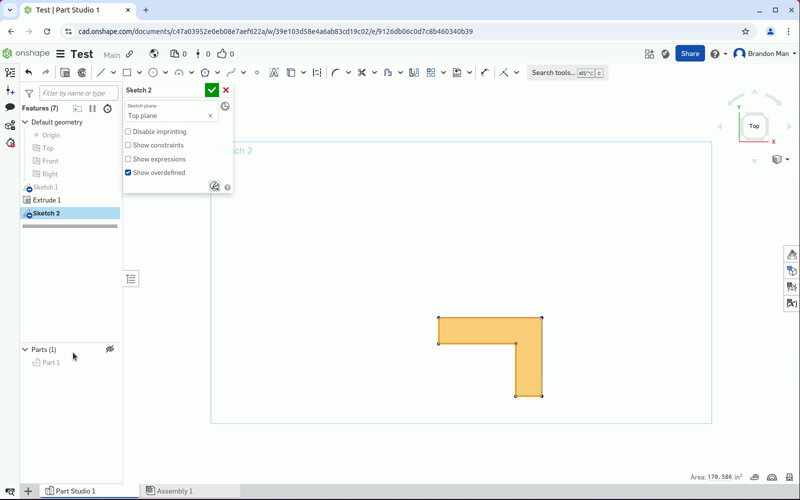
key(shift+e)
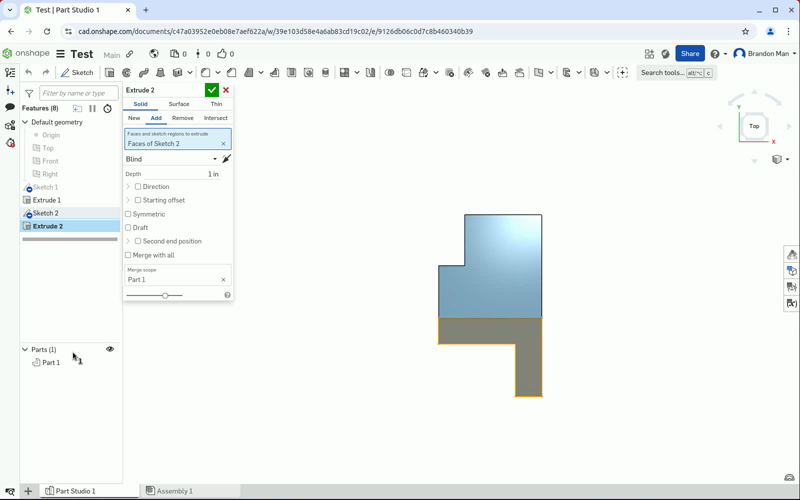
mouse_move(143, 106)
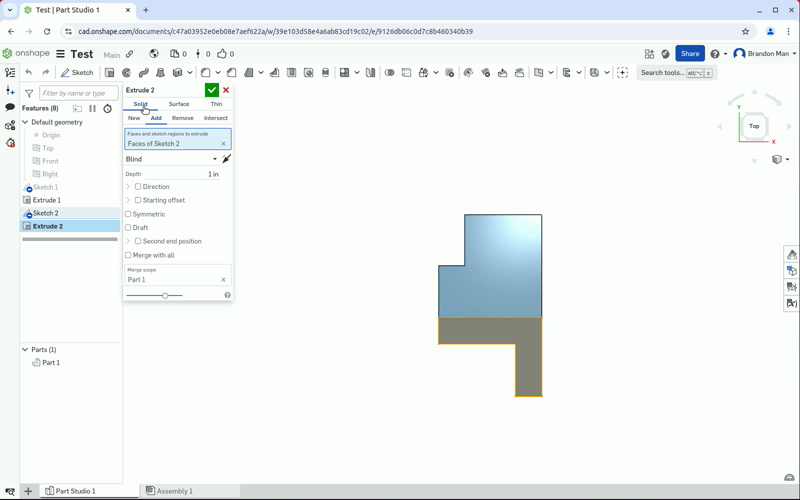
click(143, 106)
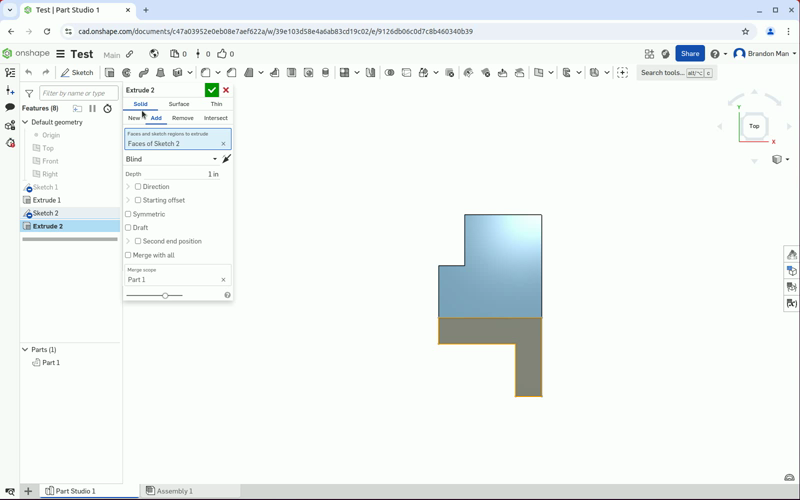
mouse_move(137, 120)
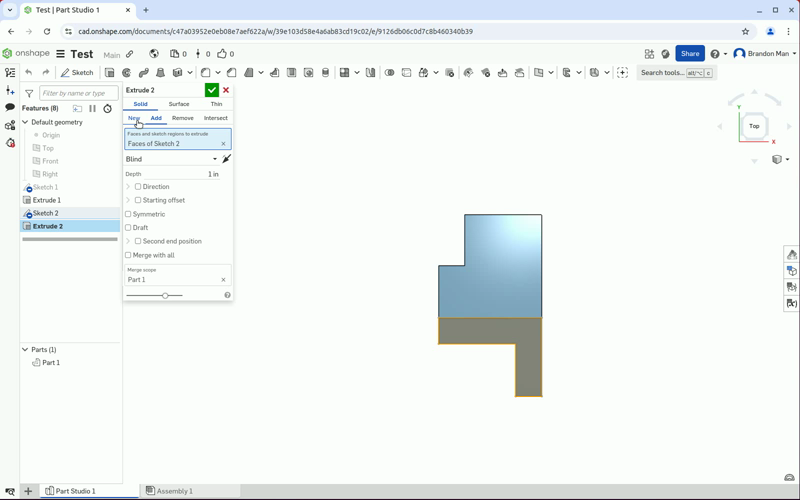
click(137, 120)
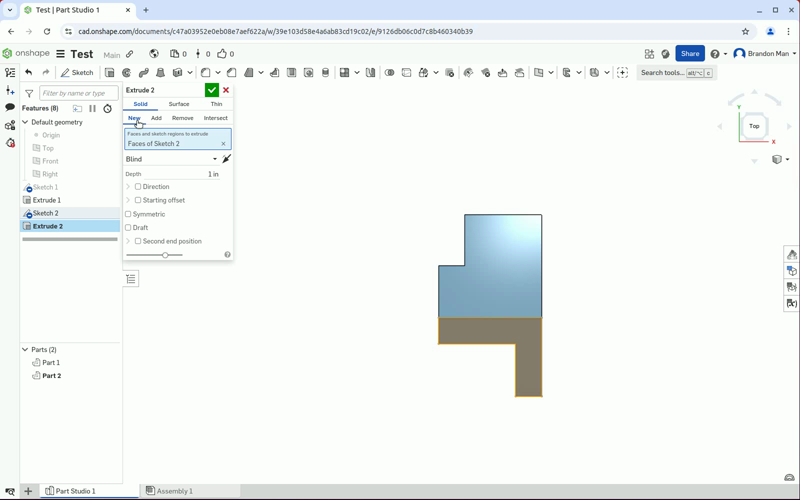
key(tab, 4)
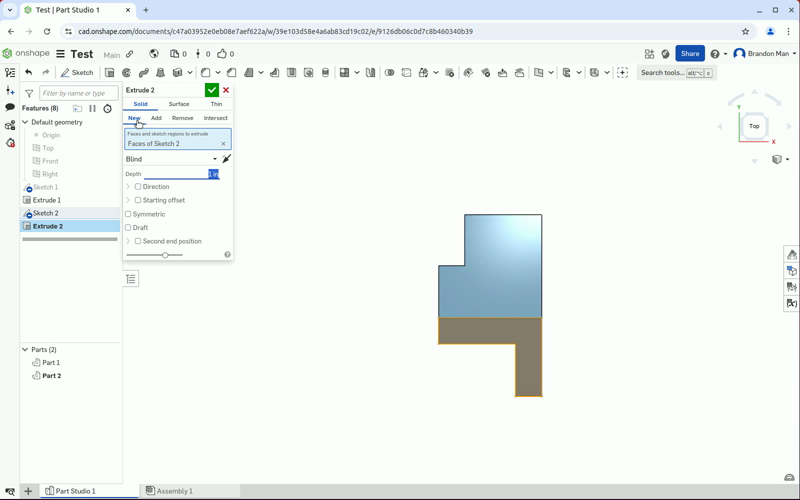
text(15.887)
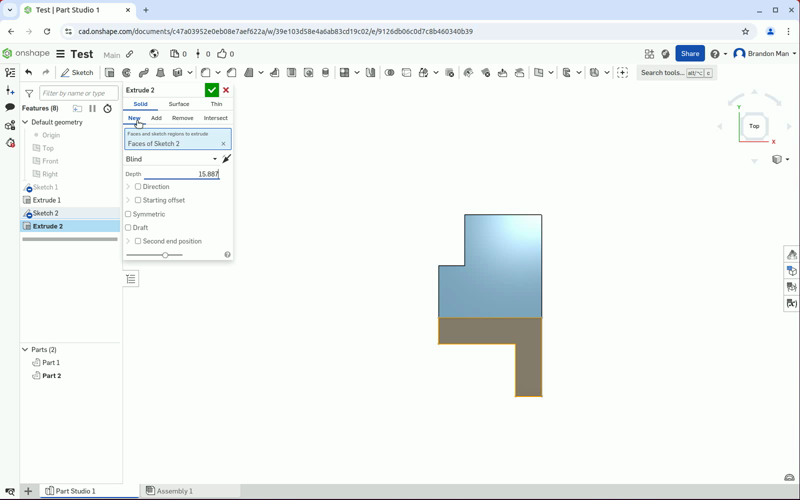
key(enter)
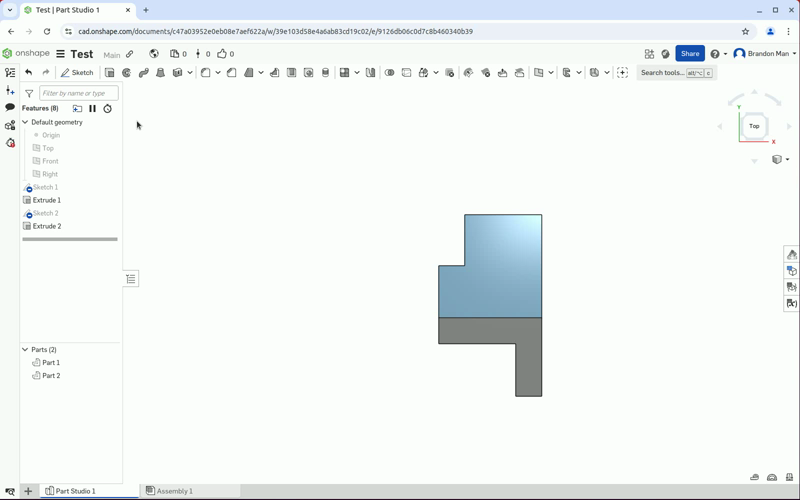
key(shift+h)
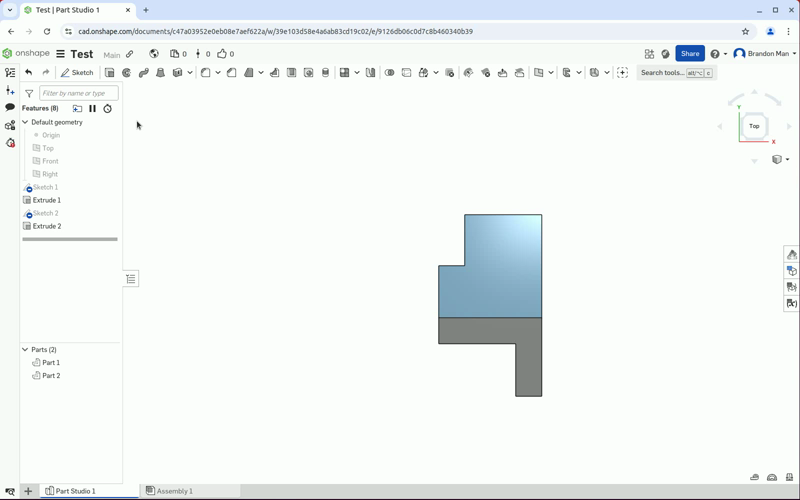
key(shift+h)
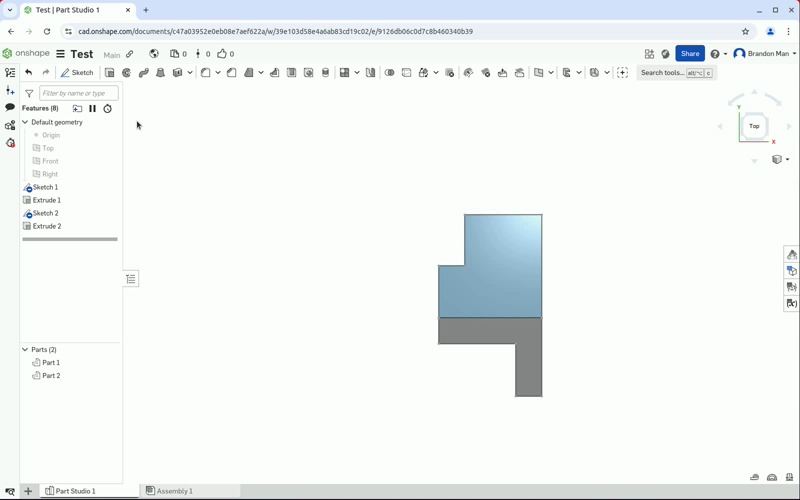
key(shift+7)
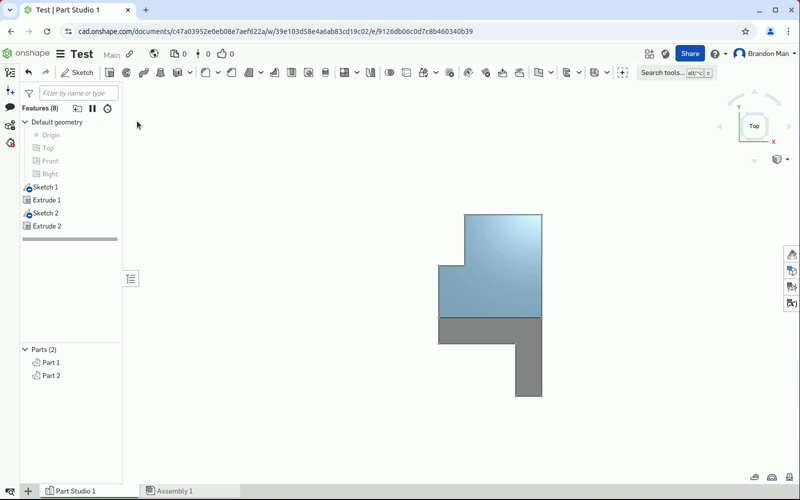
key(up, 3)
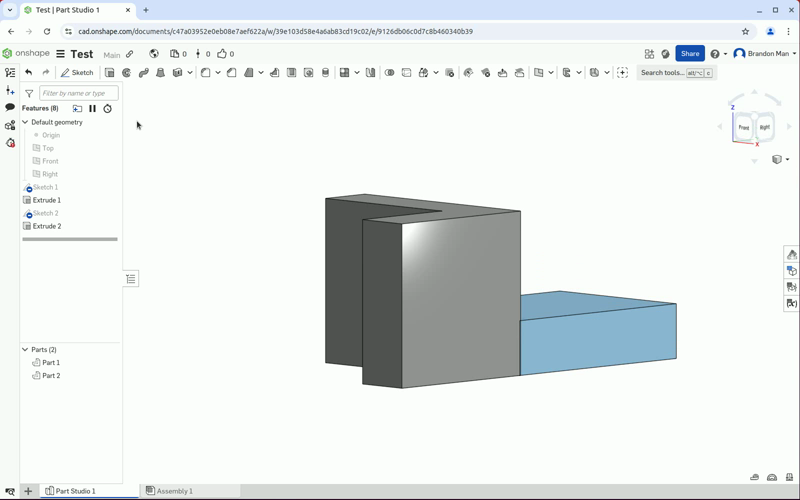
key(left, 3)
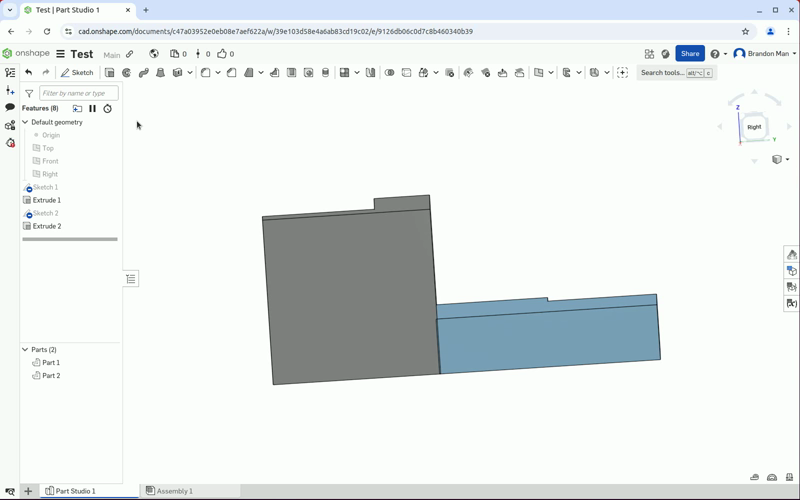
key(right, 3)
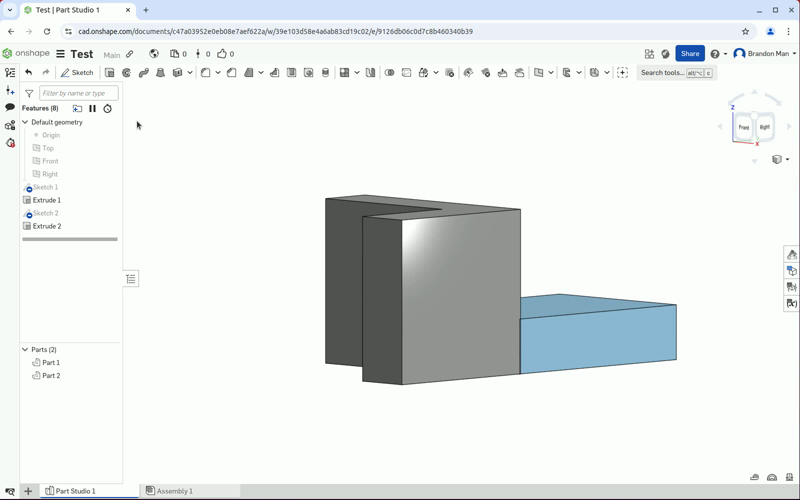
key(down, 3)
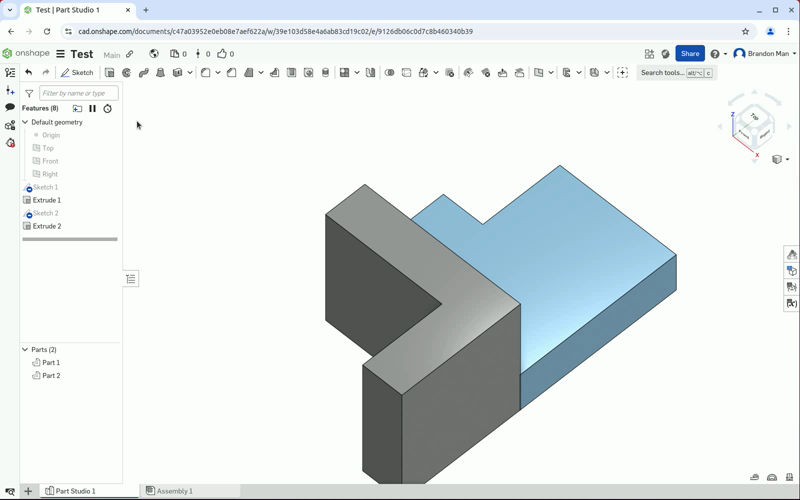
mouse_move(73, 189)
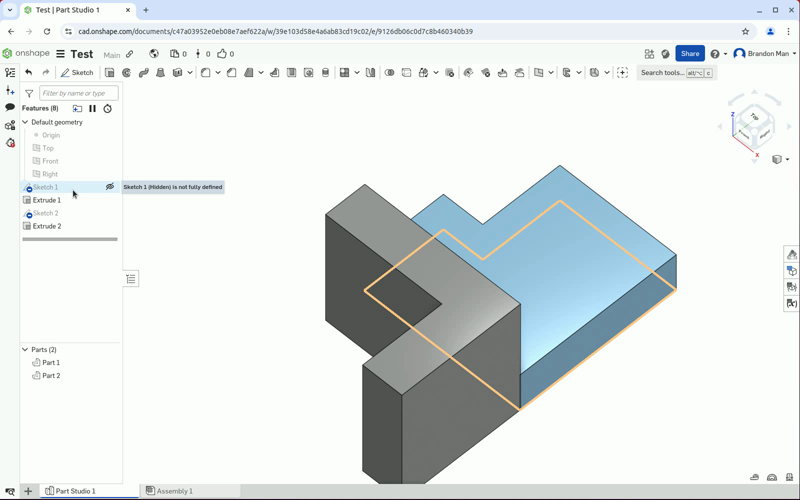
click(73, 189)